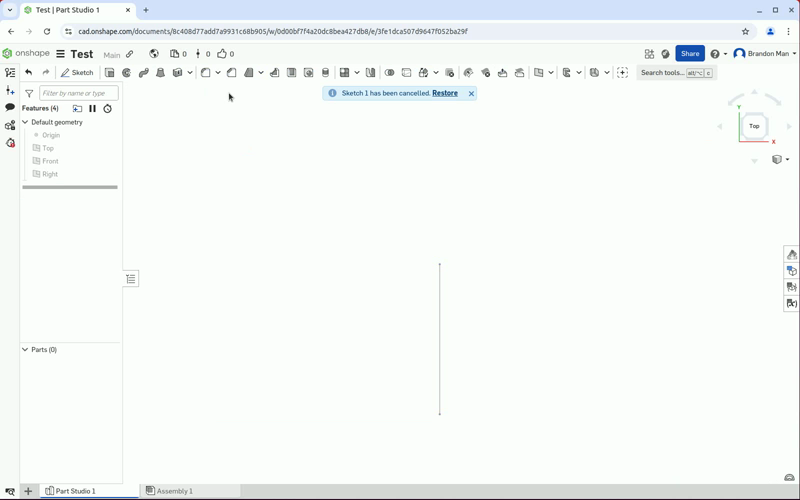
key(shift+h)
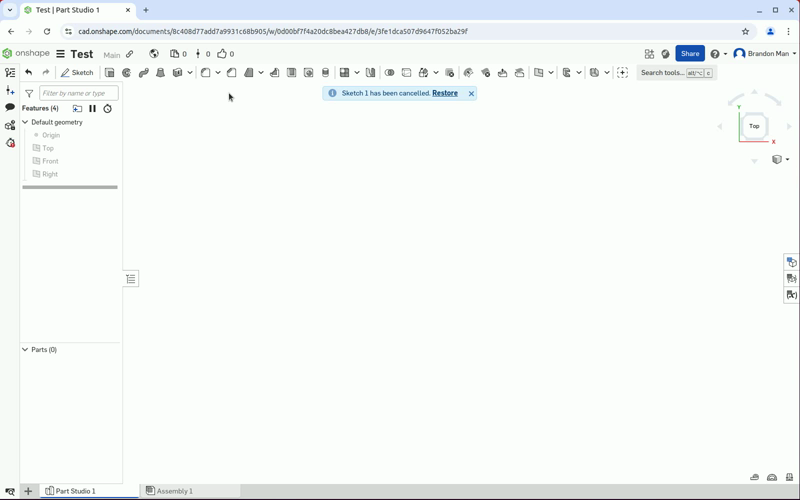
mouse_move(73, 352)
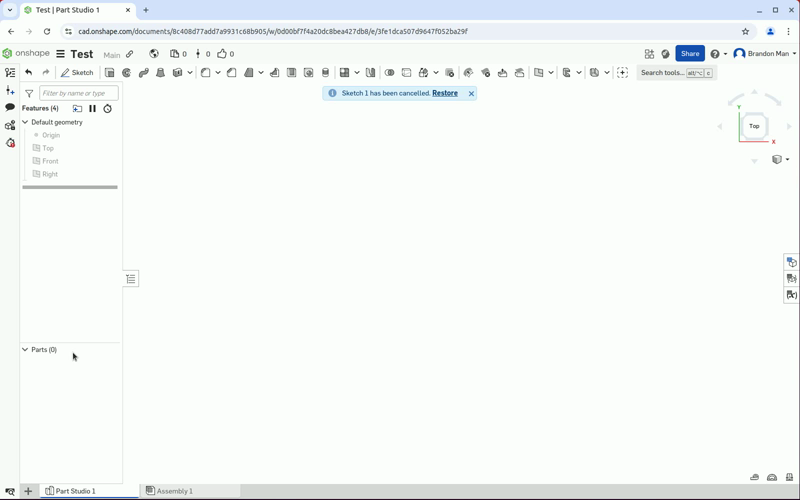
key(y)
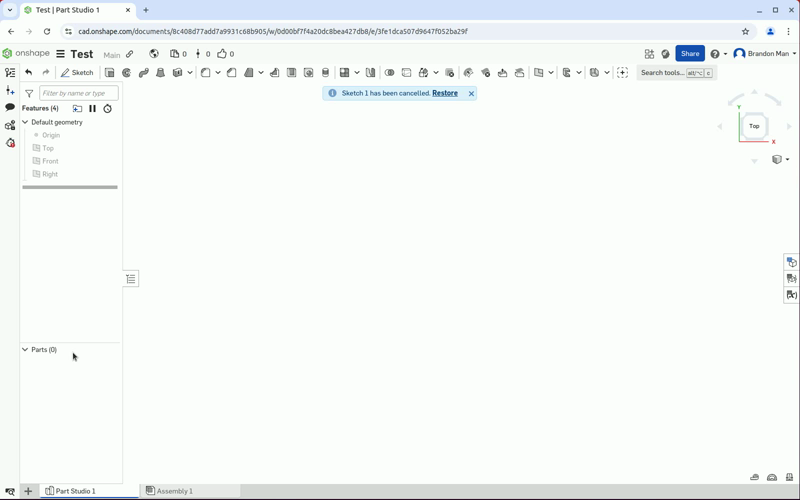
key(shift+p)
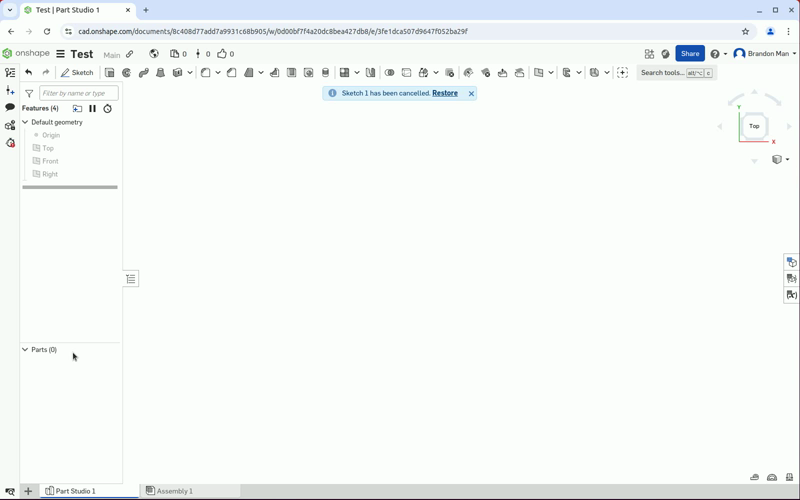
key(space)
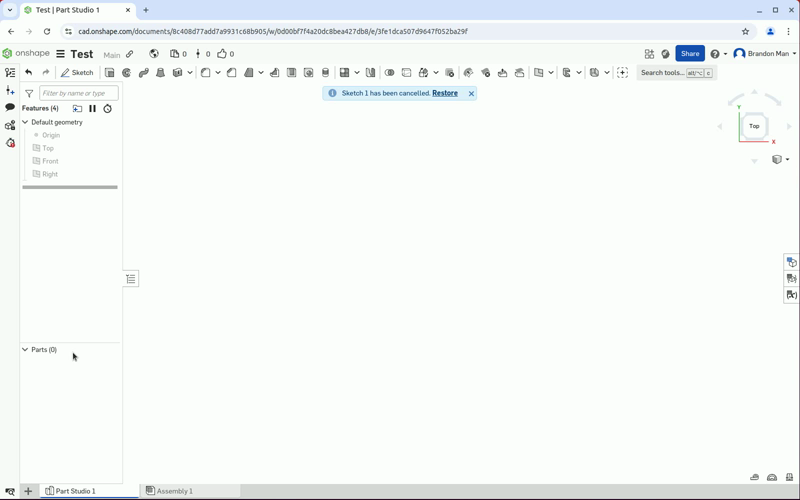
key_down(shift)
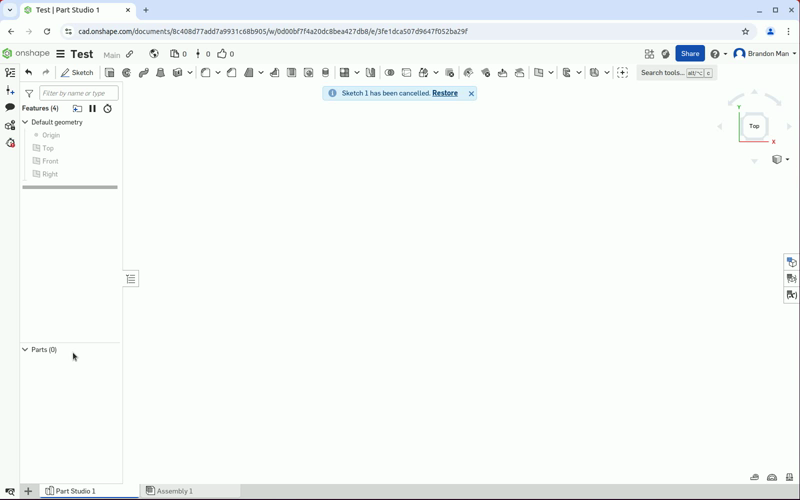
key(up)
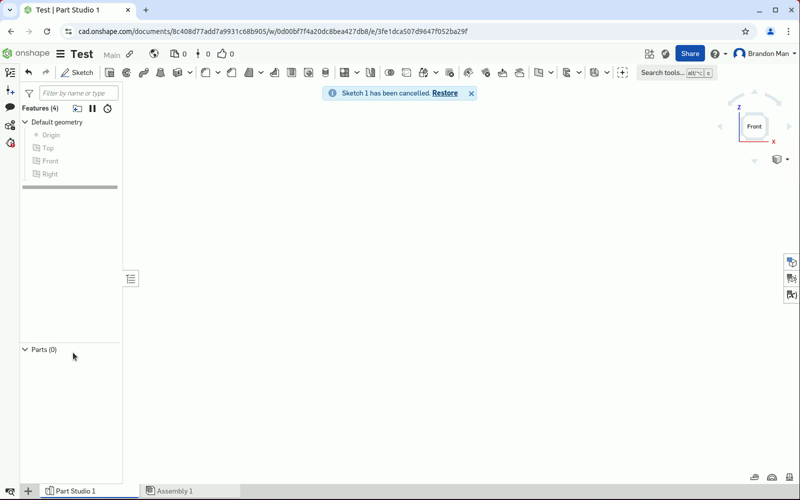
key_up(shift)
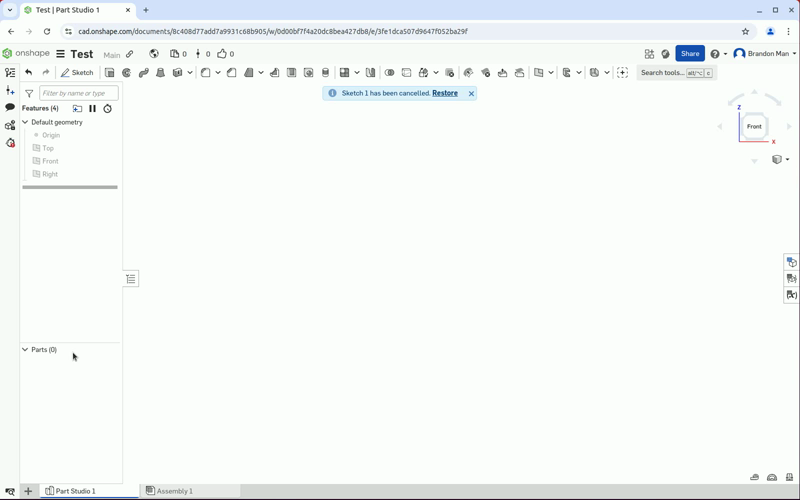
mouse_move(73, 352)
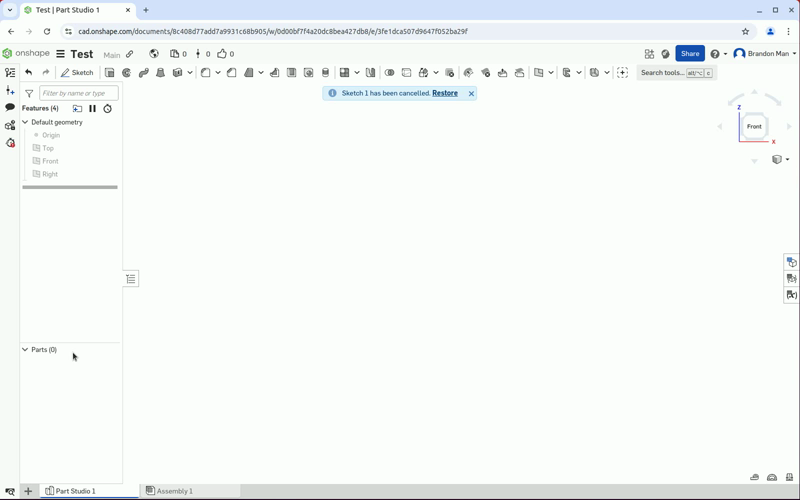
key(shift+y)
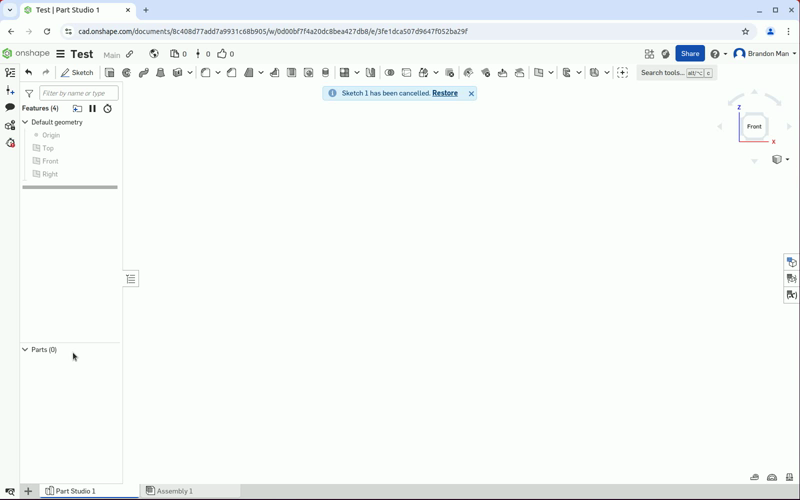
key(shift+s)
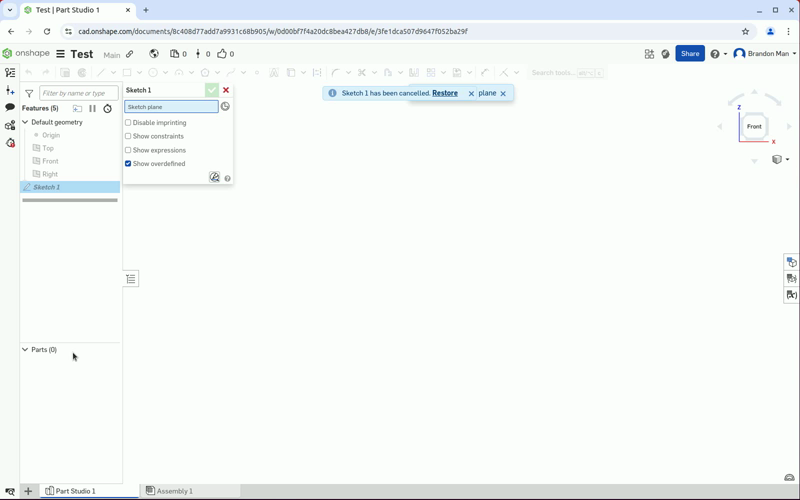
mouse_move(73, 163)
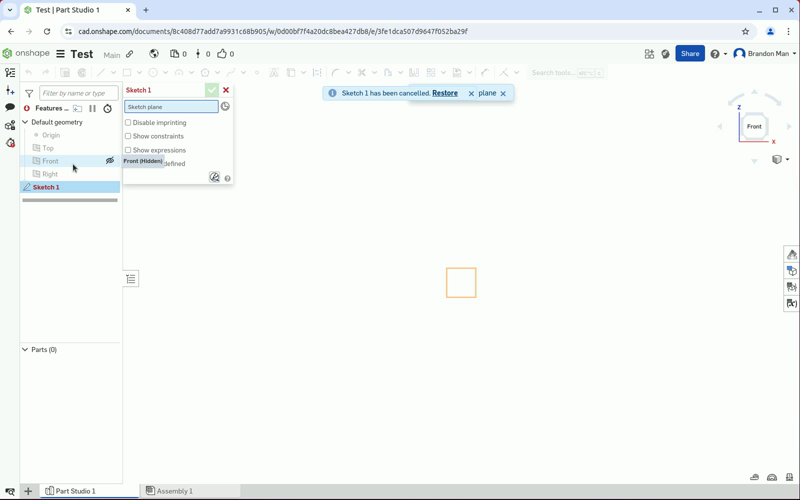
click(73, 163)
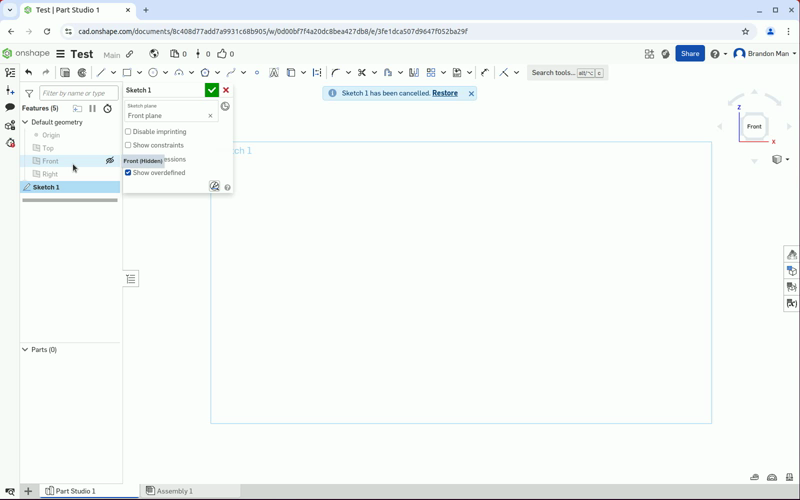
mouse_move(73, 352)
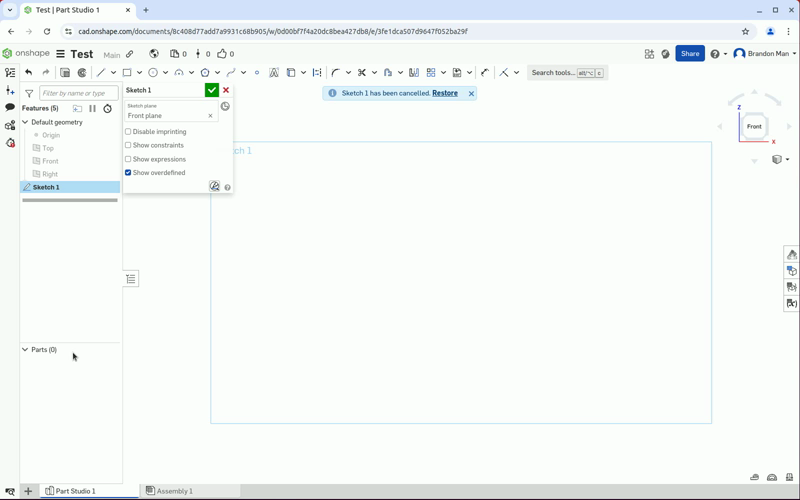
key(y)
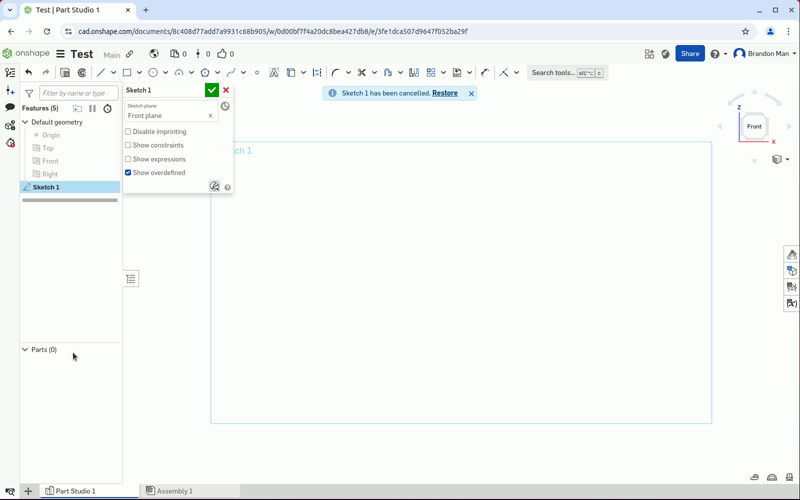
key(l)
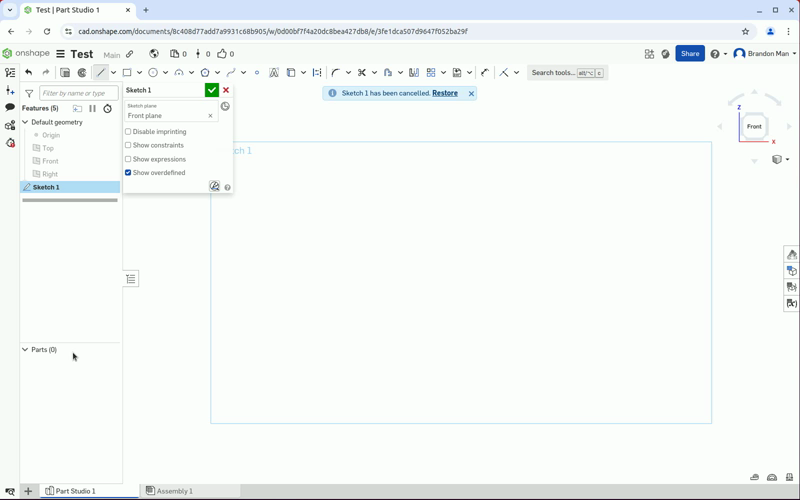
key_down(shift)
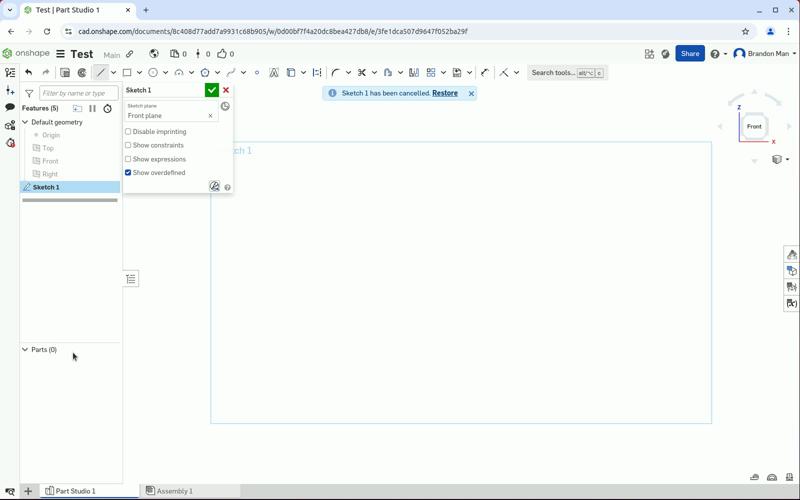
mouse_move(412, 389)
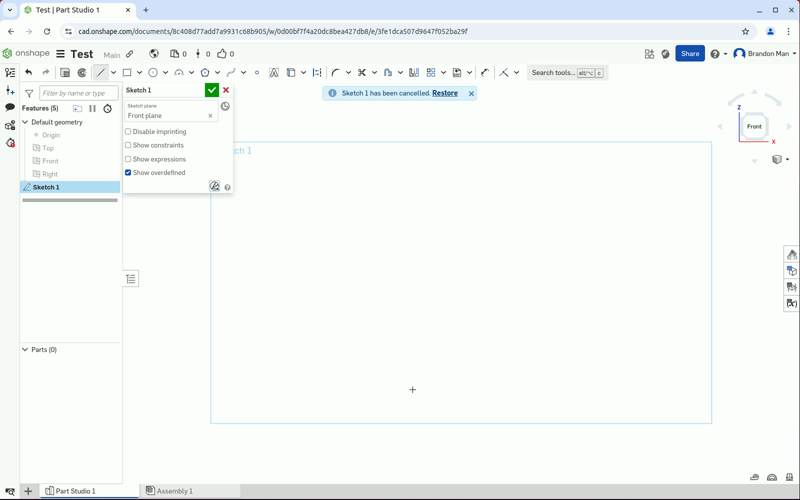
click(412, 389)
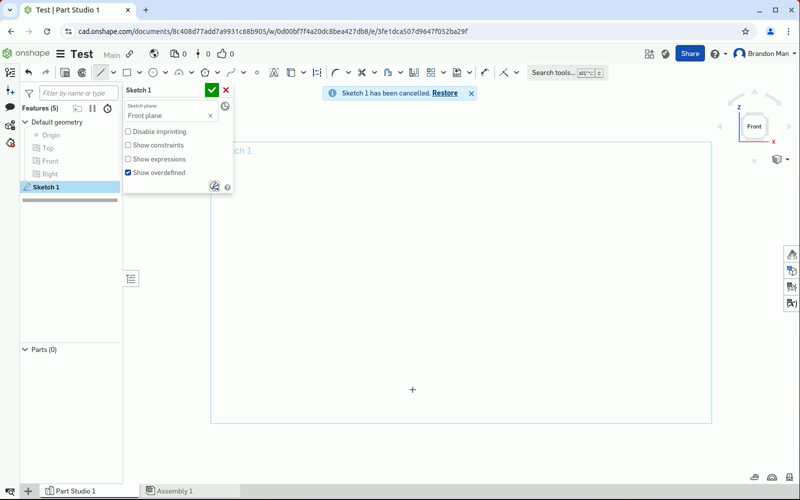
key_up(shift)
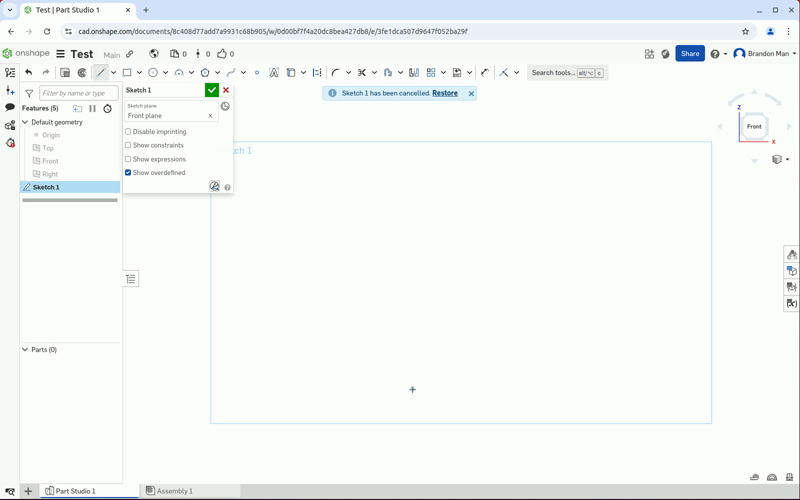
key_down(shift)
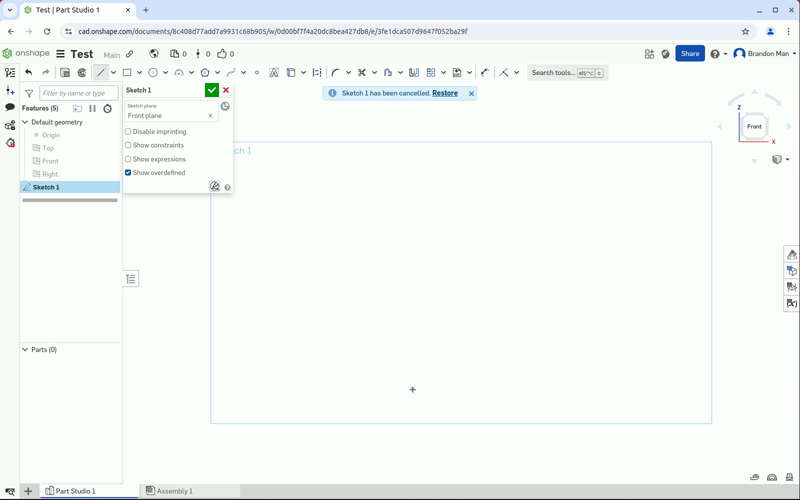
mouse_move(513, 389)
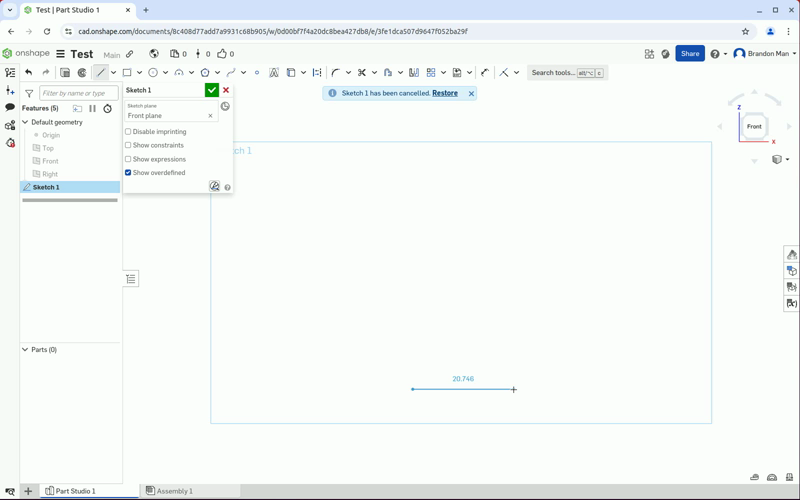
click(513, 389)
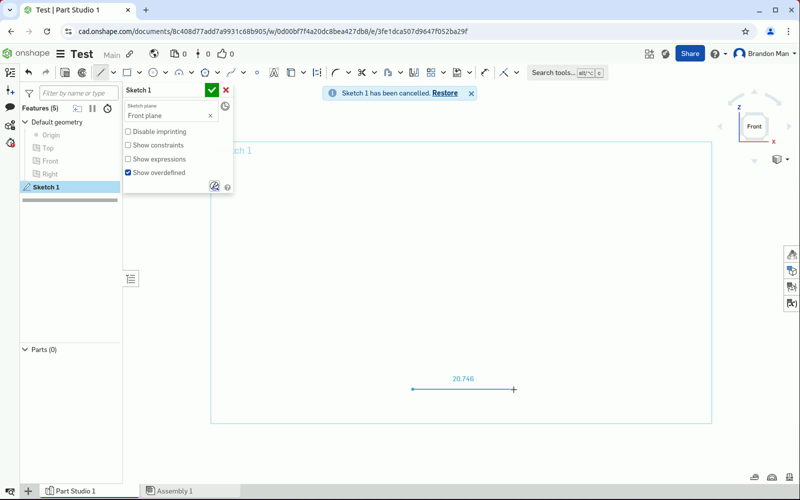
key_up(shift)
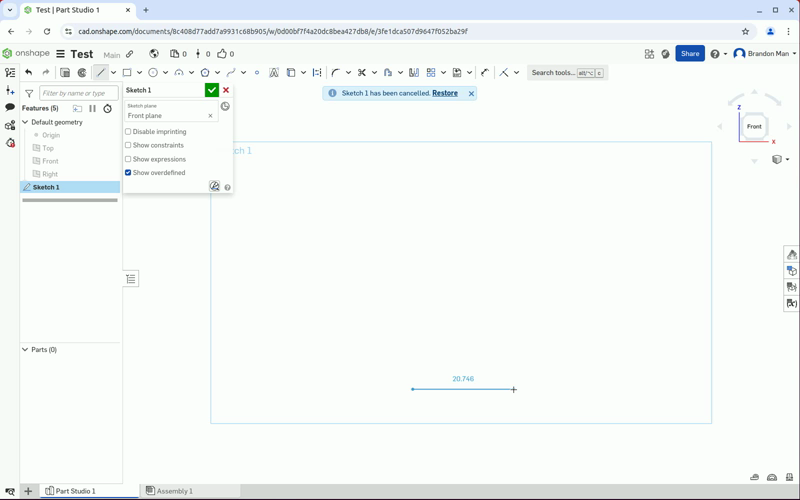
key_down(shift)
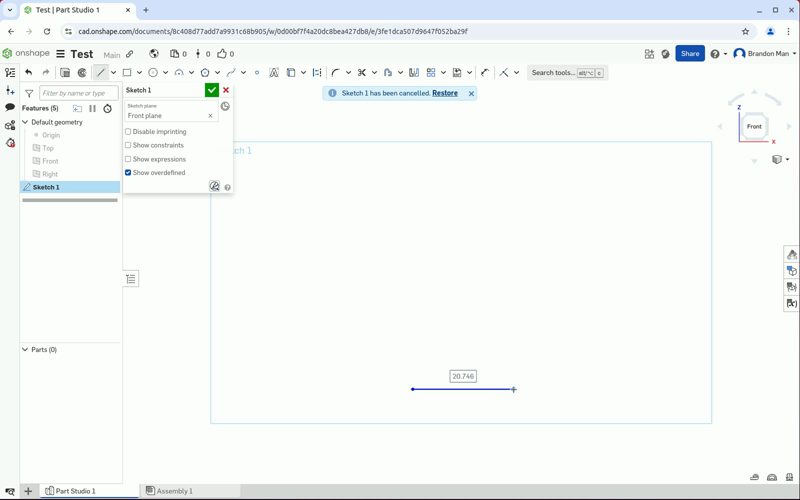
mouse_move(513, 282)
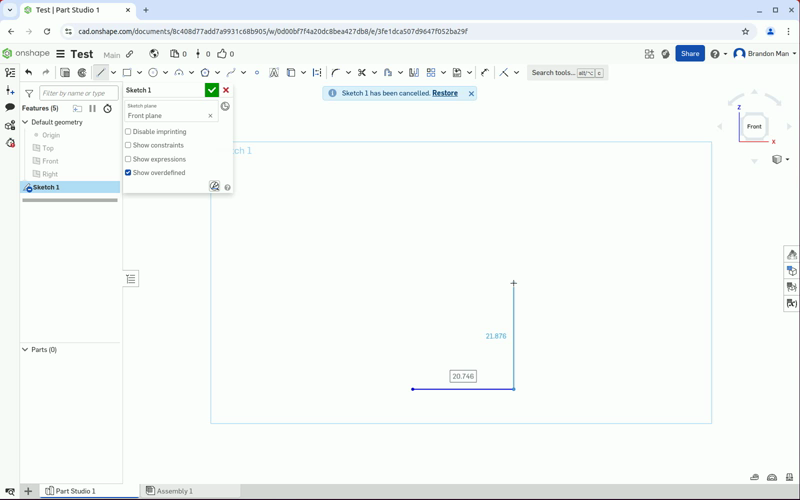
click(513, 282)
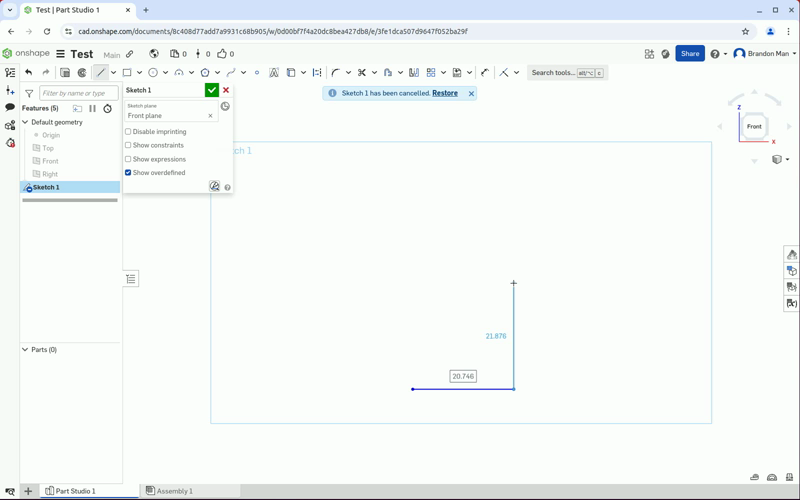
key_up(shift)
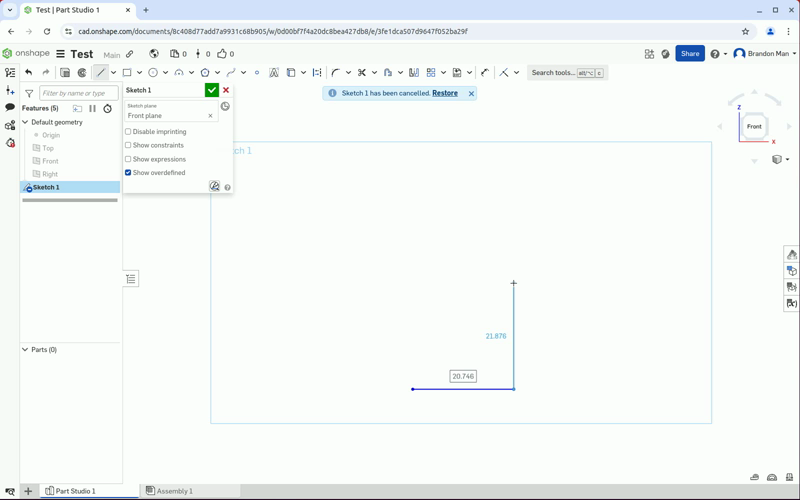
key_down(shift)
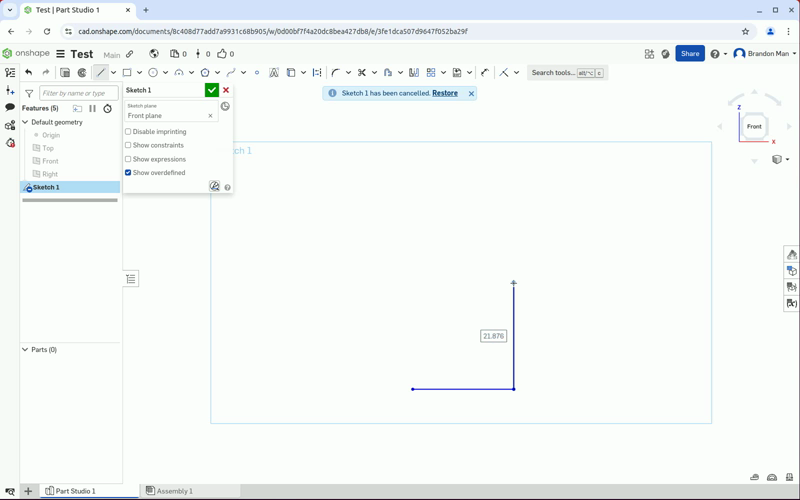
mouse_move(412, 282)
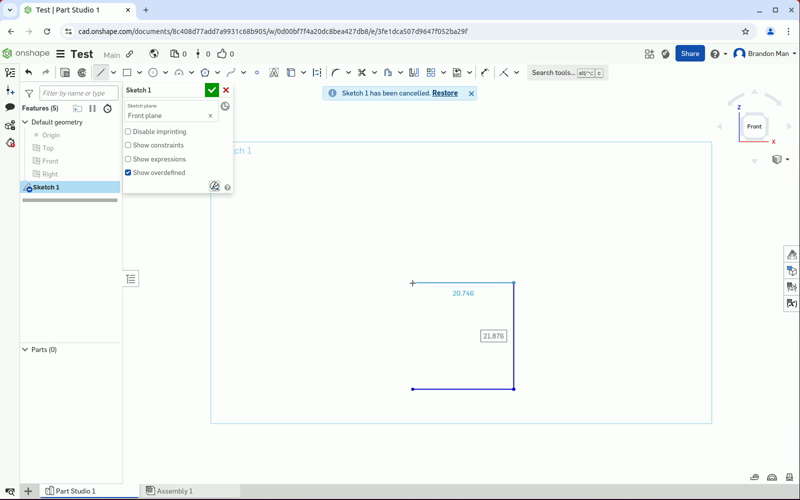
click(412, 282)
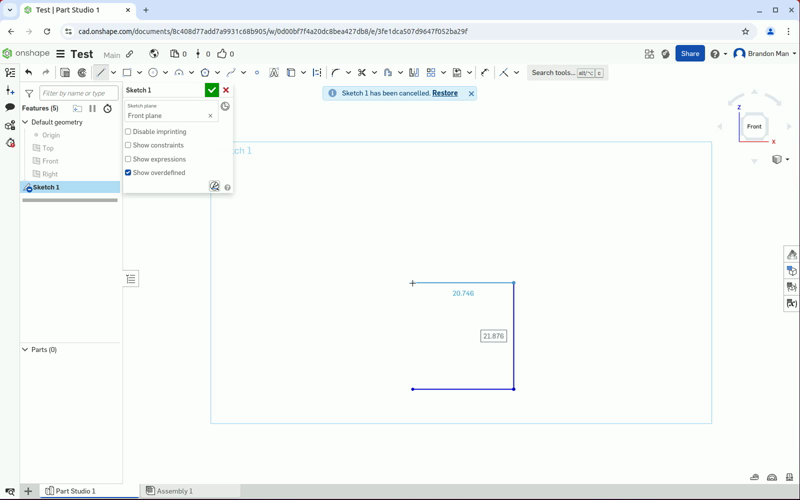
key_up(shift)
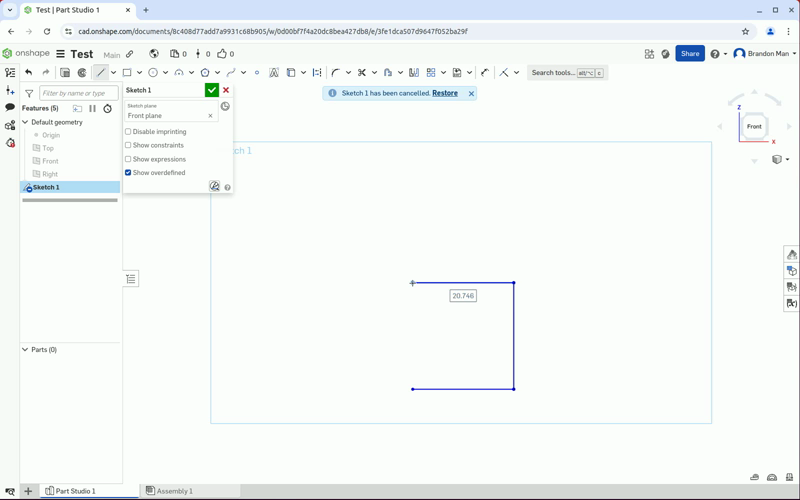
key_down(shift)
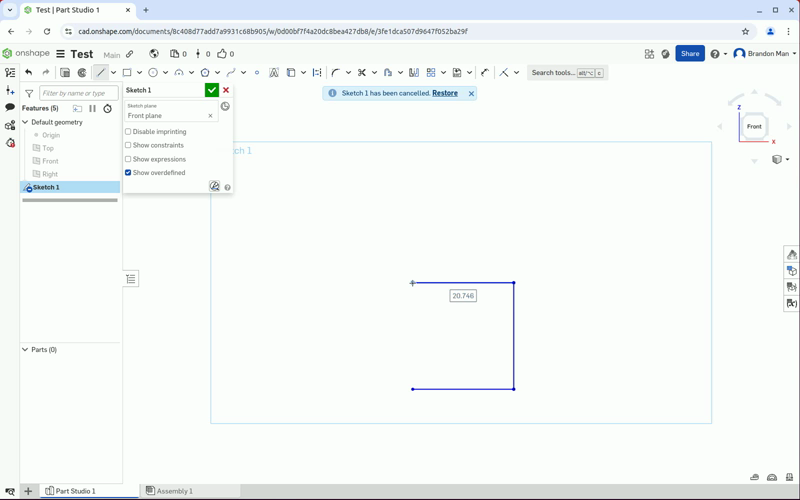
mouse_move(412, 389)
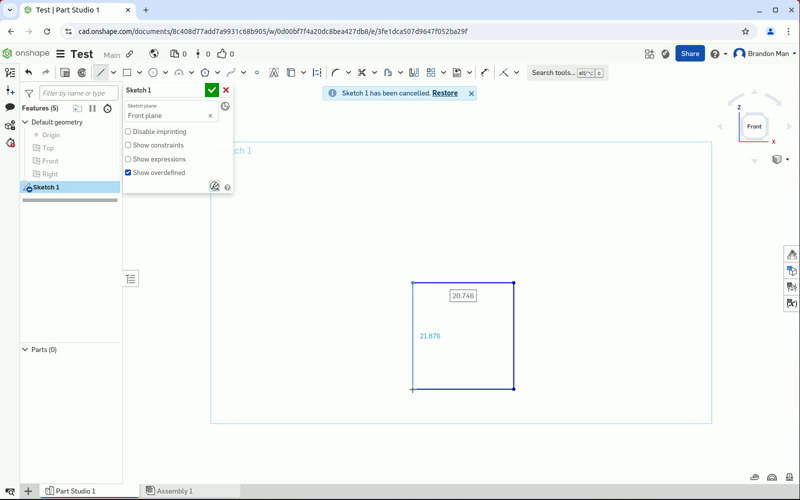
key_up(shift)
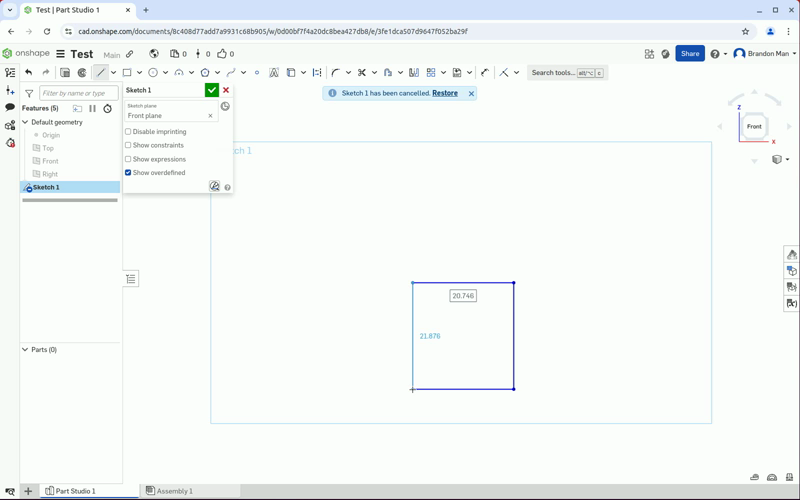
click(412, 389)
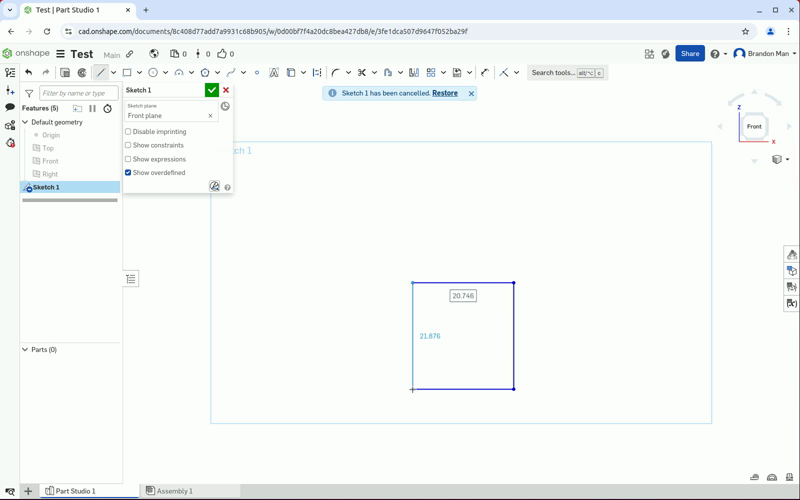
key(esc)
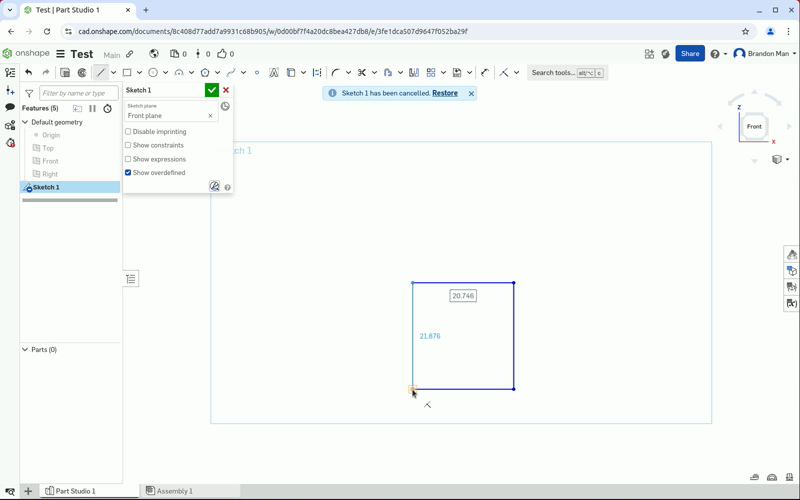
key(l)
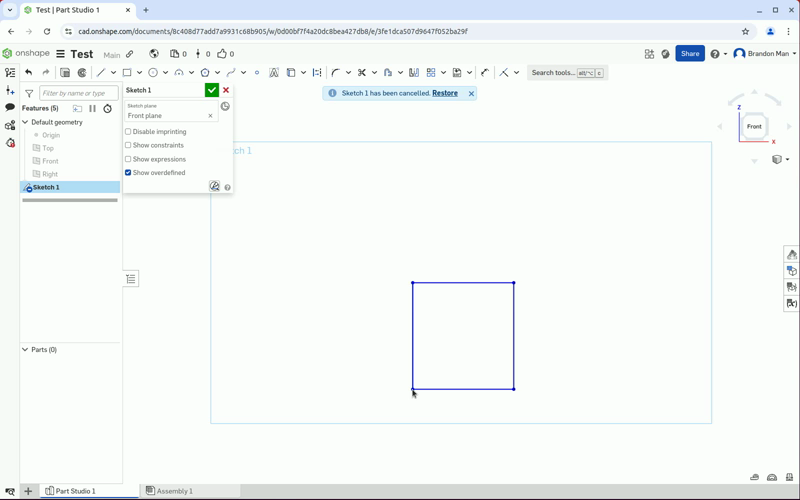
key_down(shift)
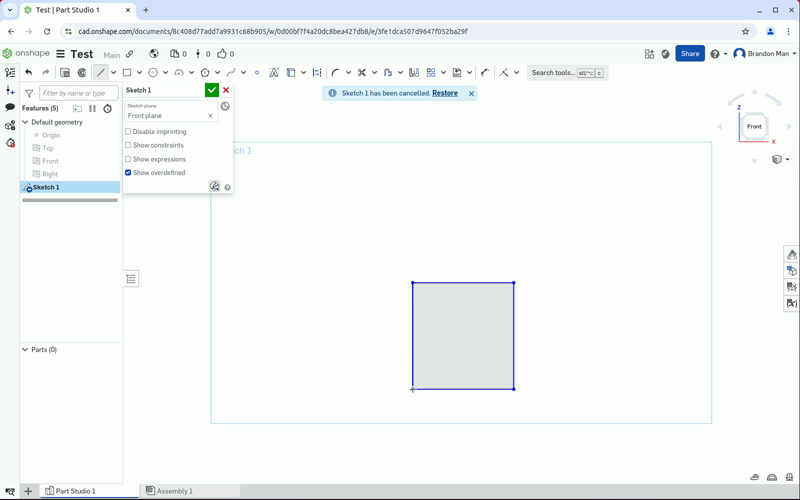
mouse_move(418, 384)
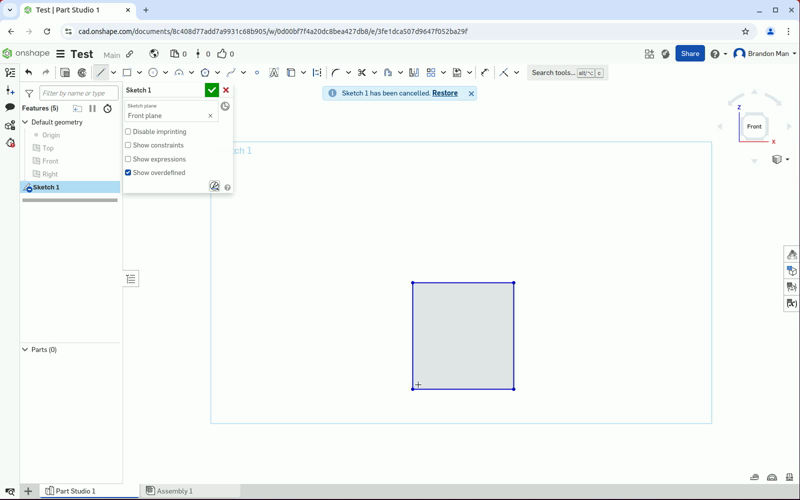
click(418, 384)
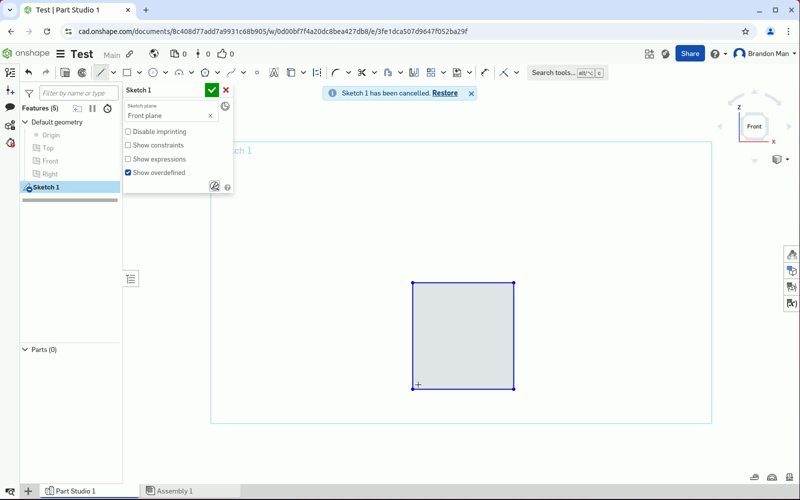
key_up(shift)
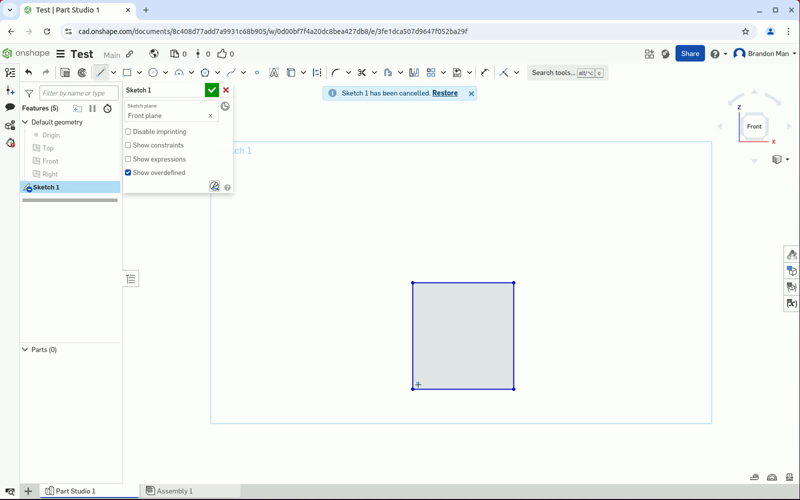
key_down(shift)
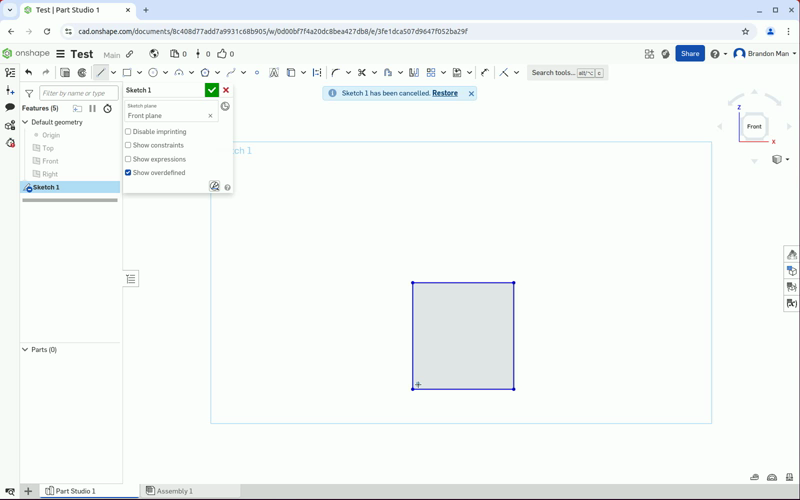
mouse_move(508, 384)
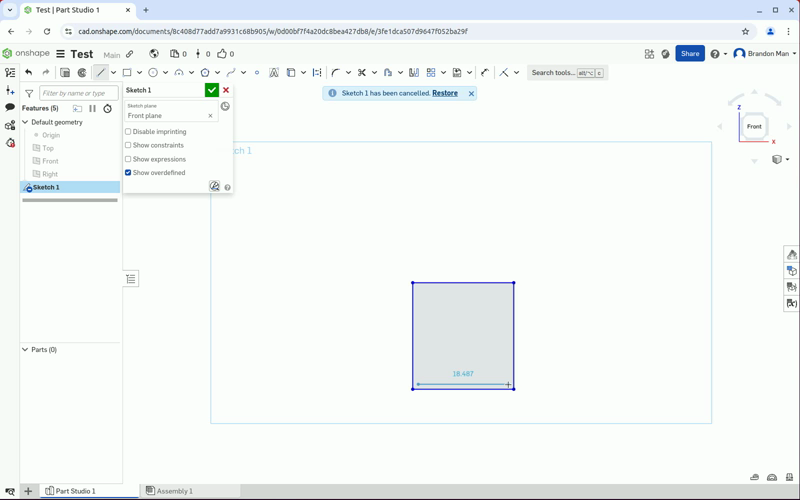
click(508, 384)
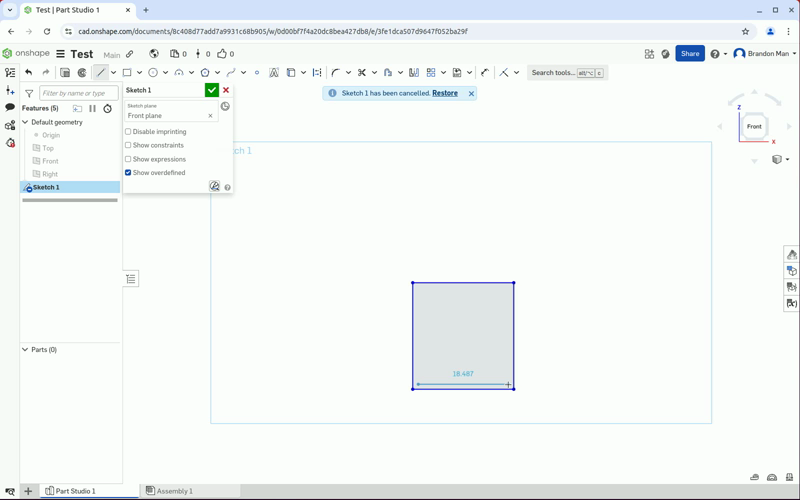
key_up(shift)
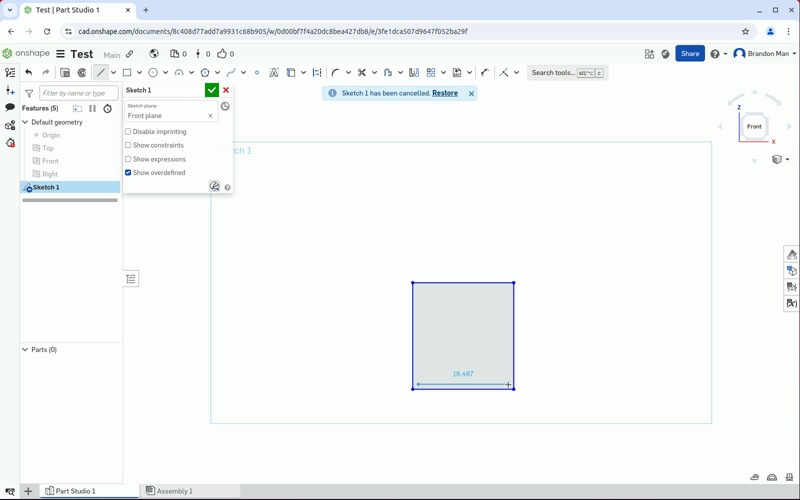
key_down(shift)
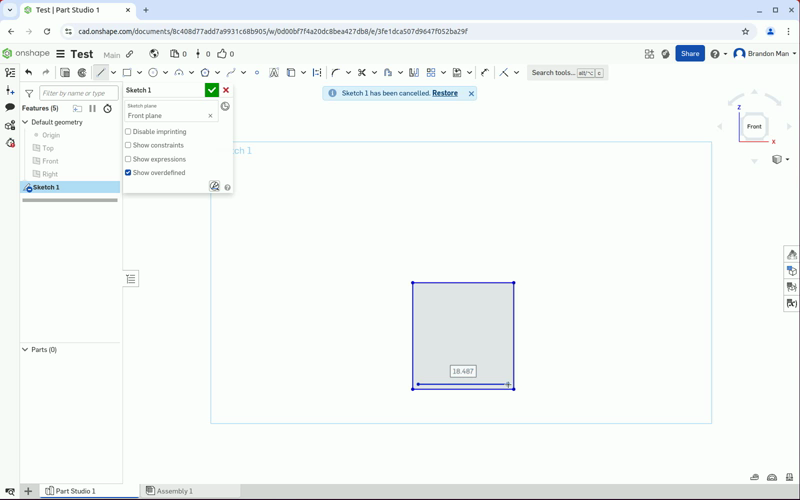
mouse_move(508, 288)
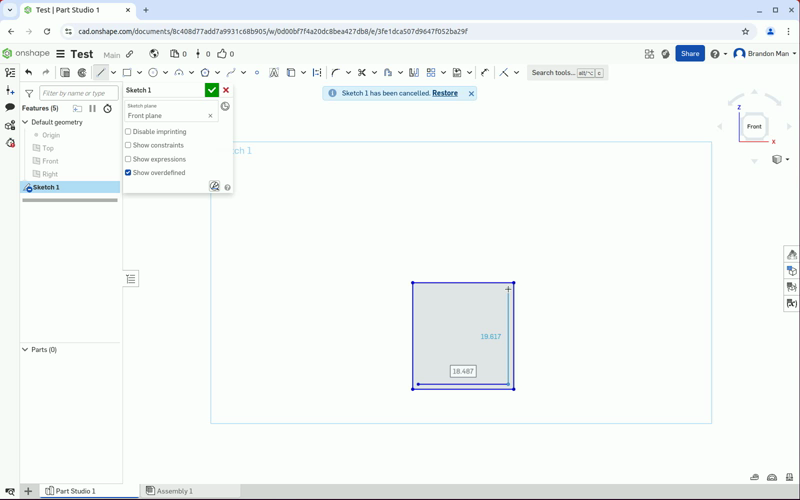
click(508, 288)
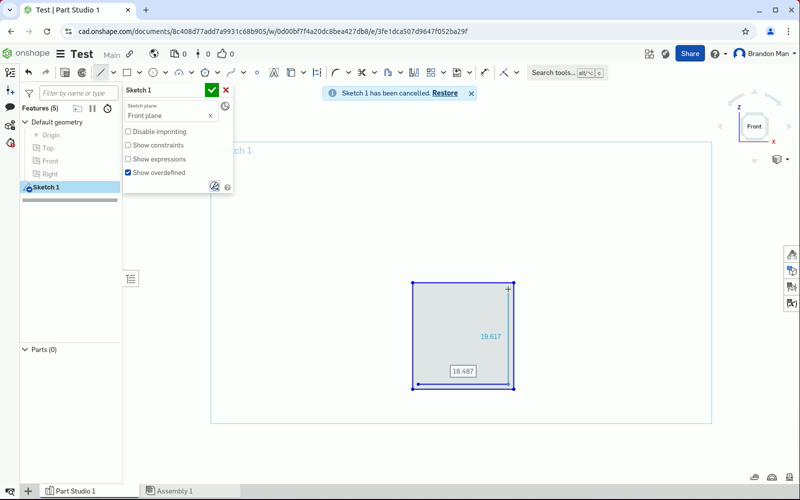
key_up(shift)
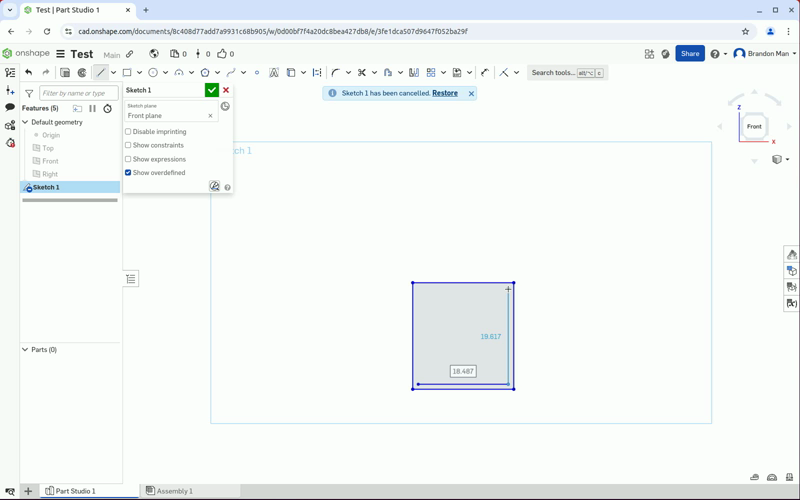
key_down(shift)
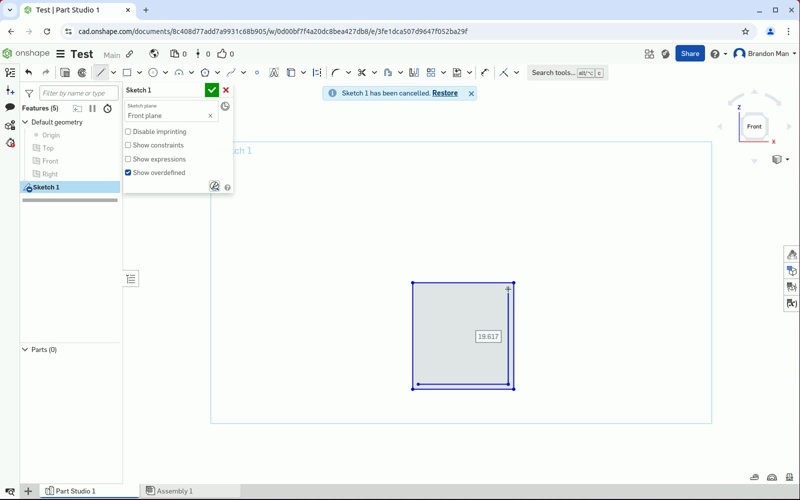
mouse_move(418, 288)
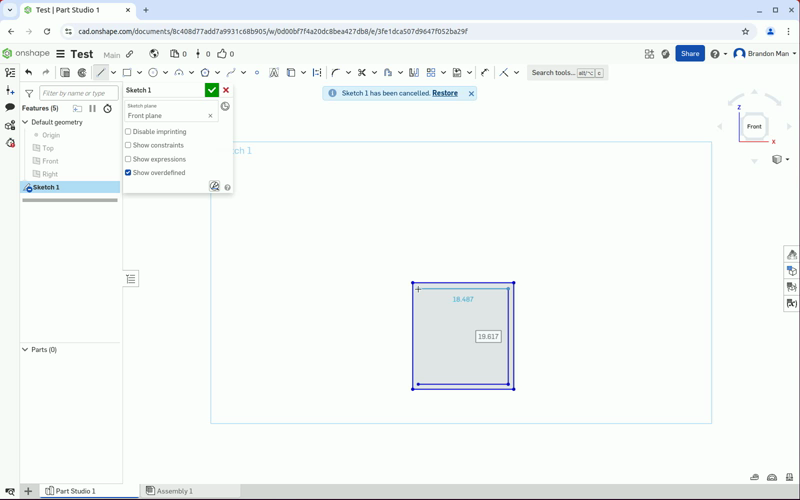
click(418, 288)
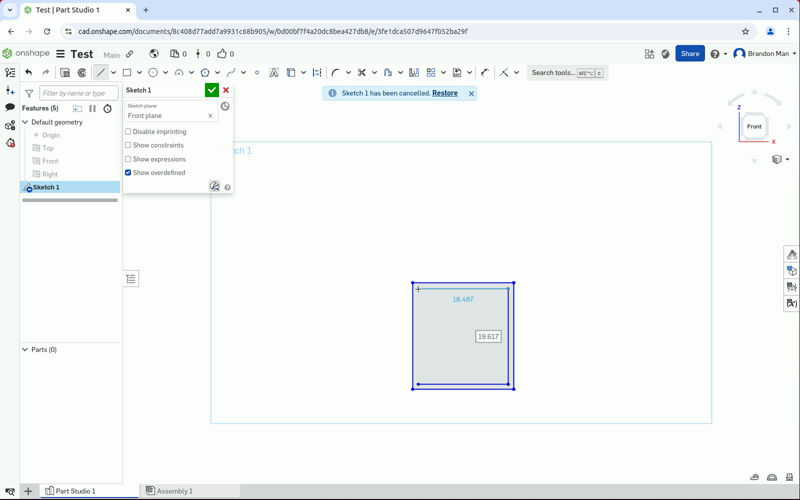
key_up(shift)
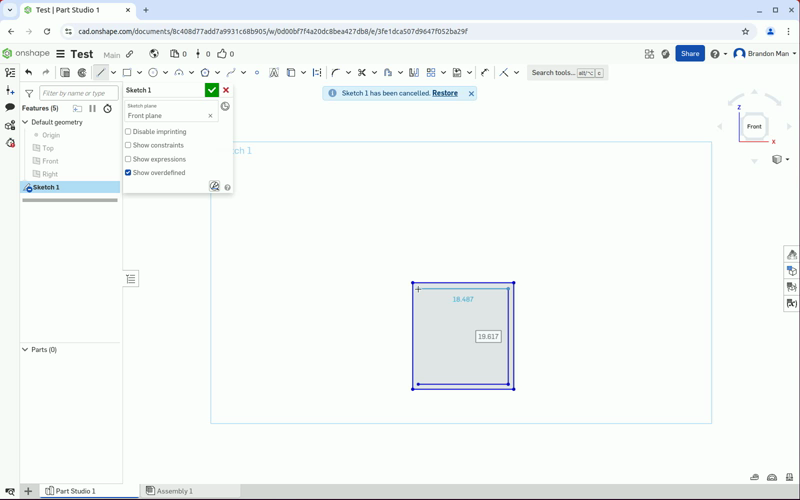
key_down(shift)
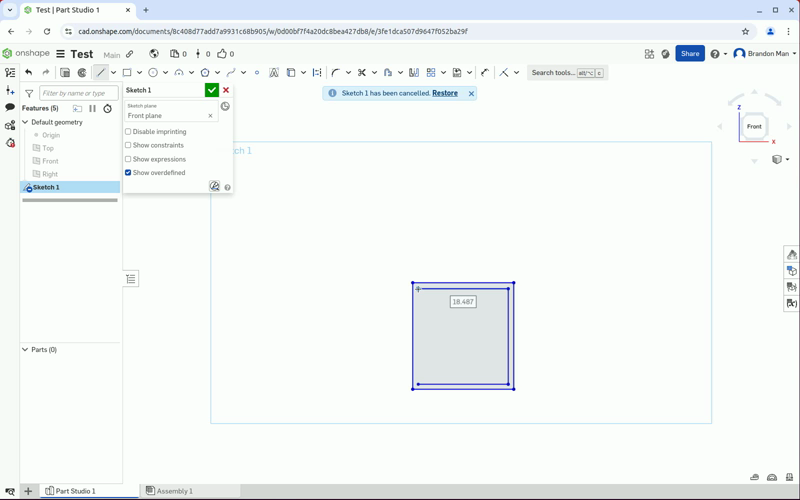
mouse_move(418, 384)
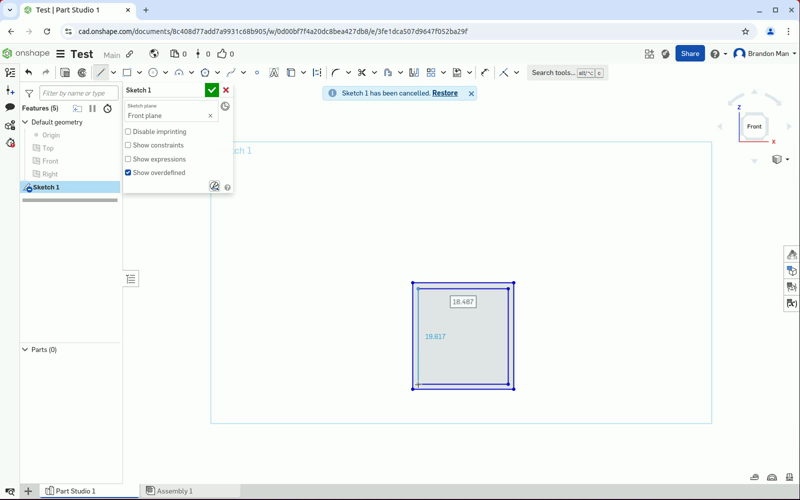
key_up(shift)
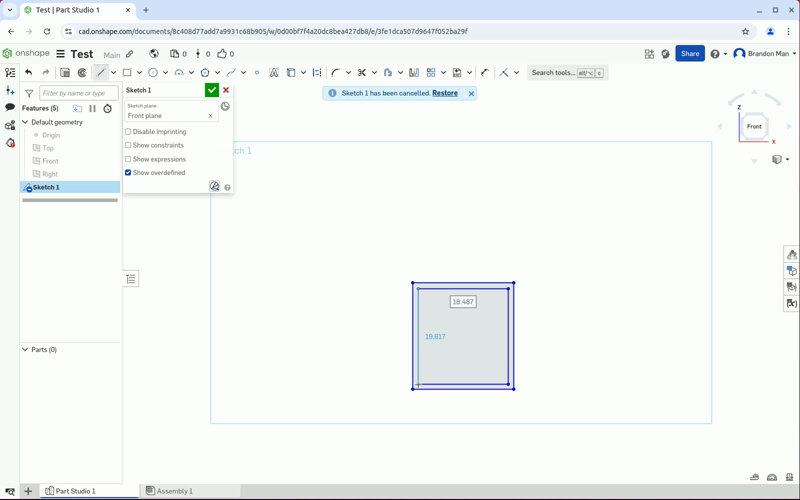
click(418, 384)
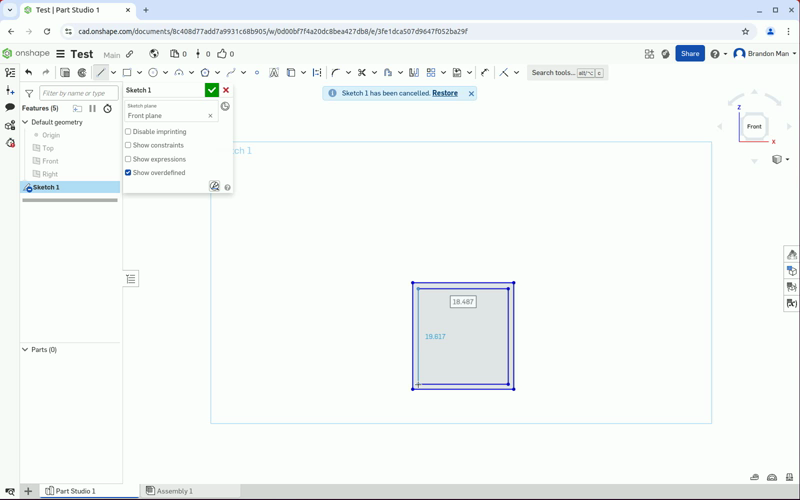
key(esc)
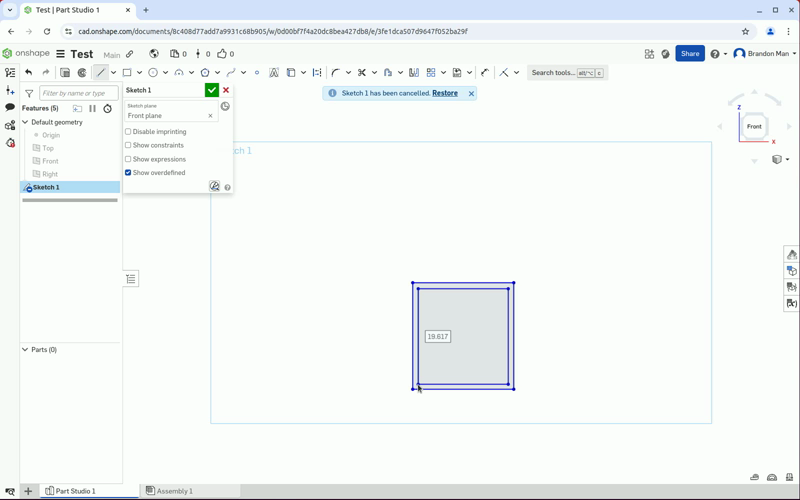
mouse_move(415, 359)
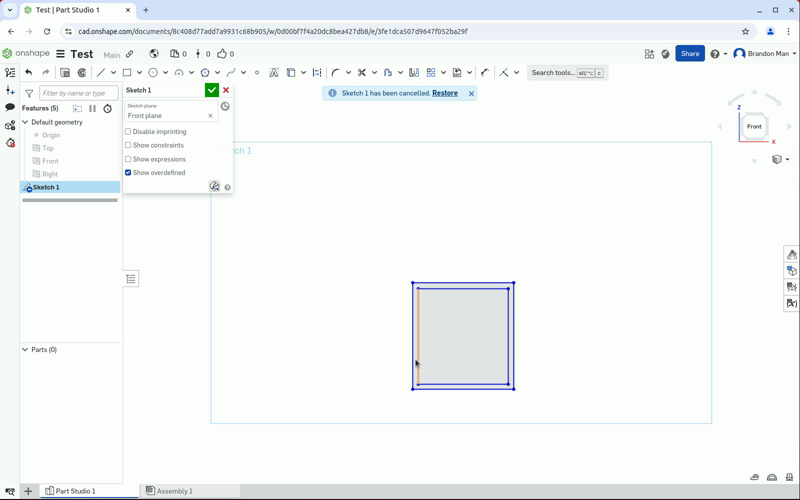
click(415, 359)
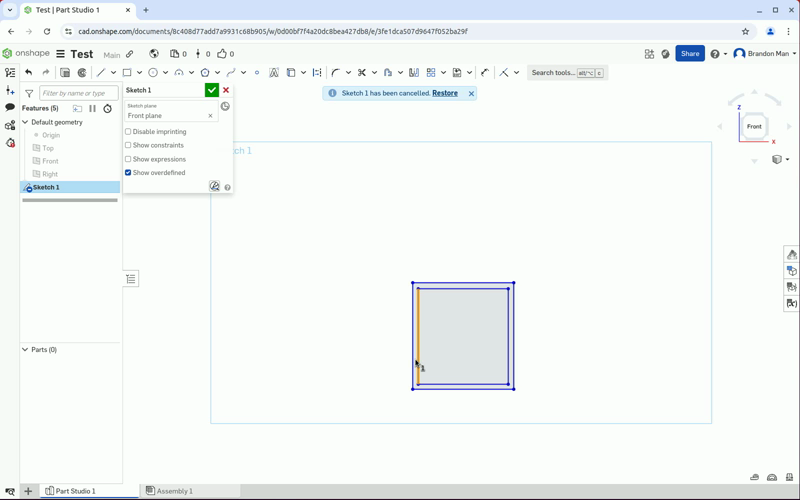
mouse_move(73, 352)
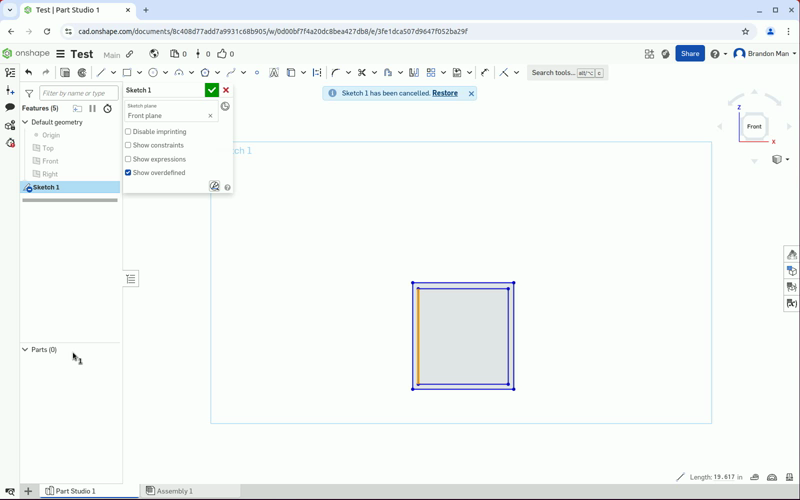
key(shift+y)
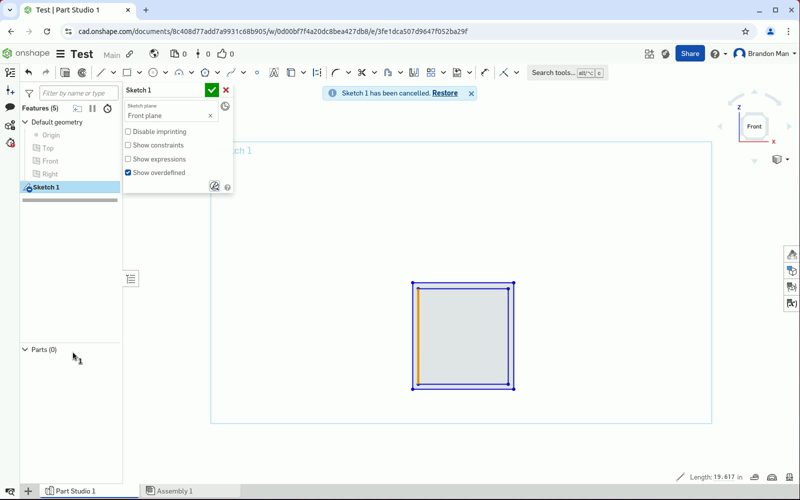
key(shift+e)
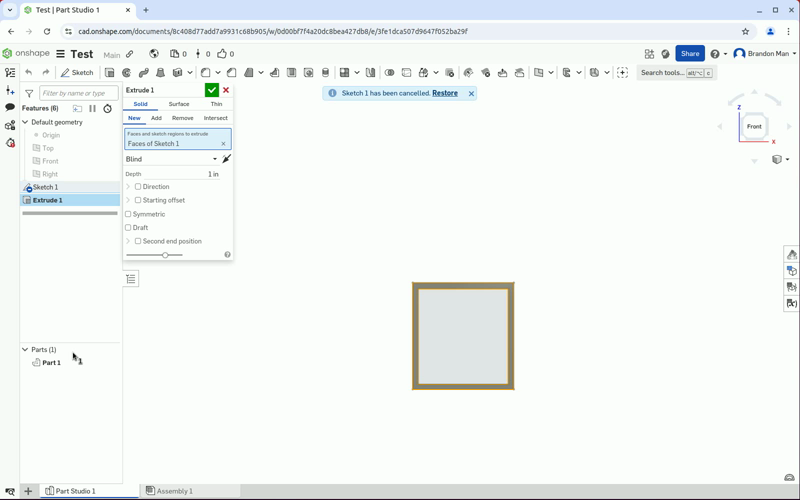
mouse_move(143, 106)
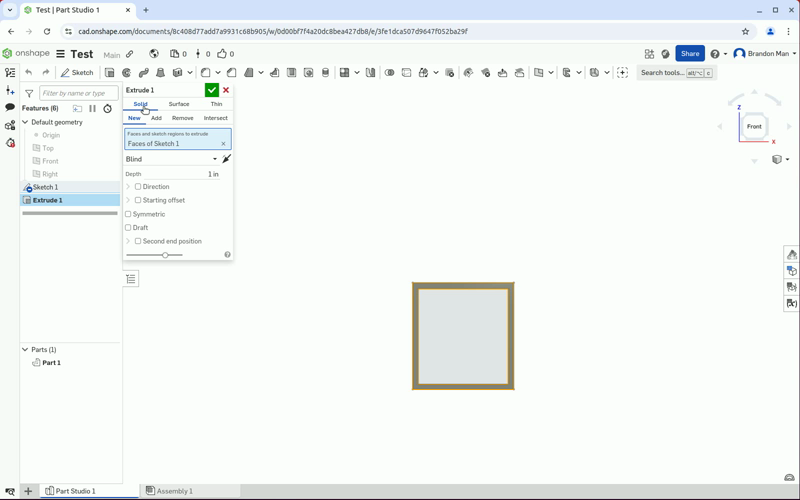
click(143, 106)
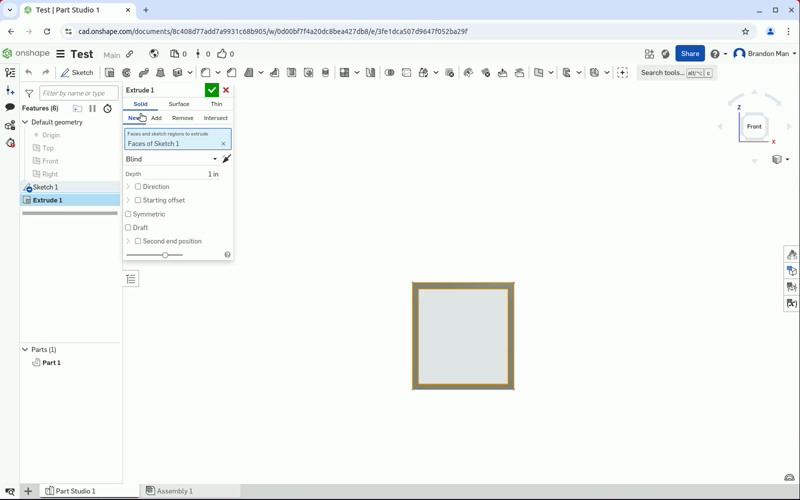
mouse_move(137, 120)
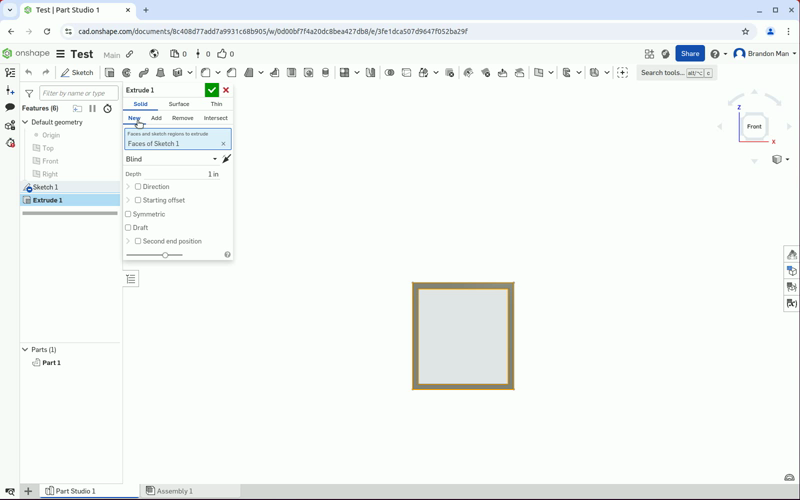
click(137, 120)
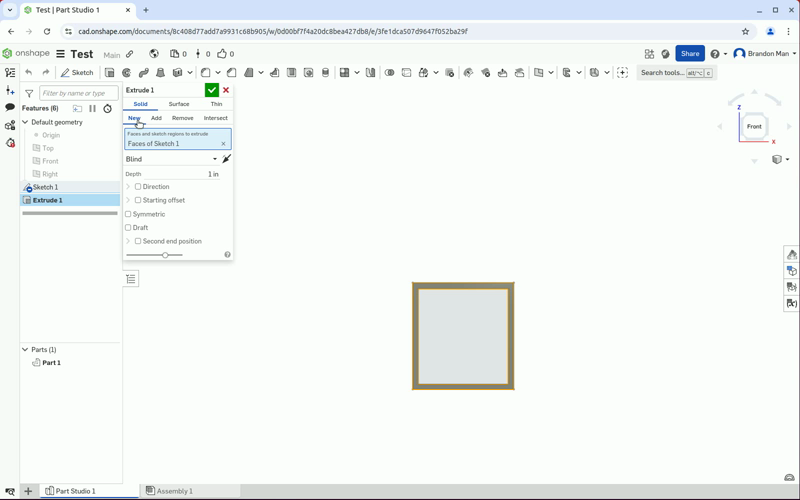
key(tab, 4)
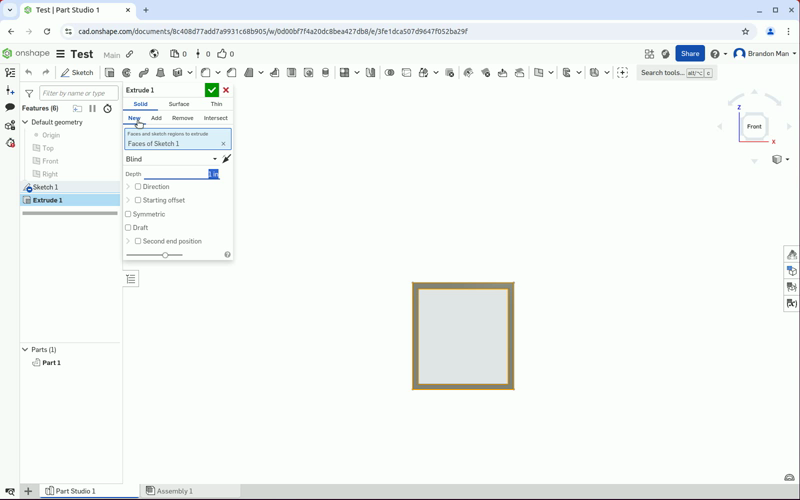
text(11.073)
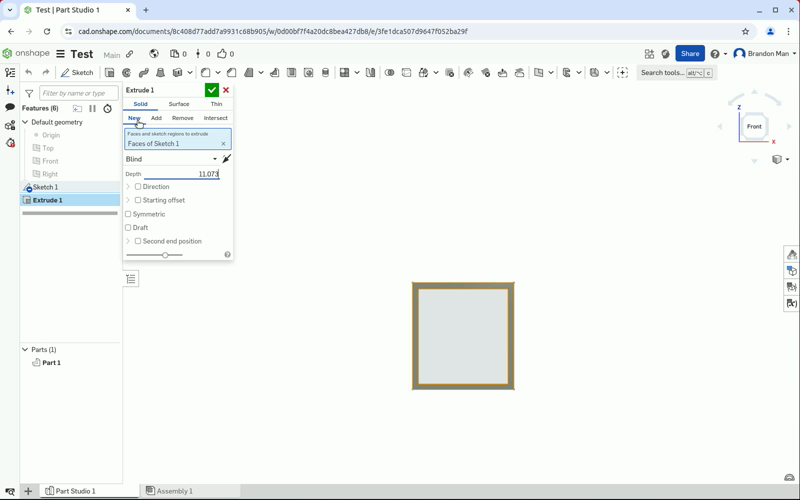
key(enter)
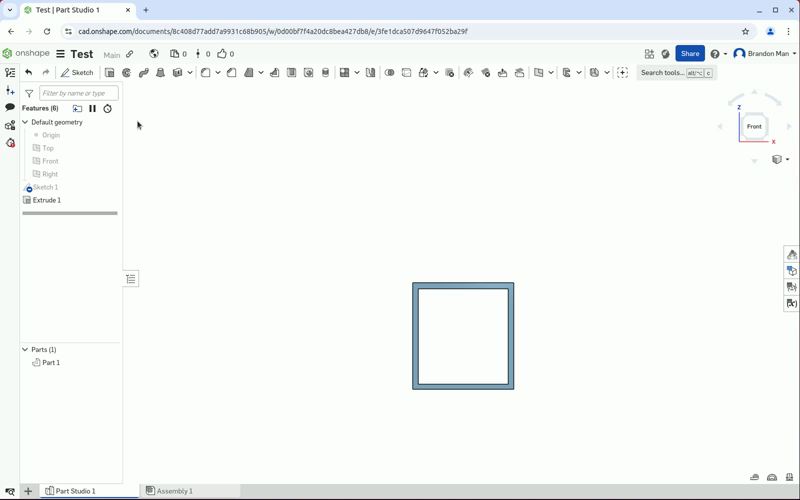
key(shift+h)
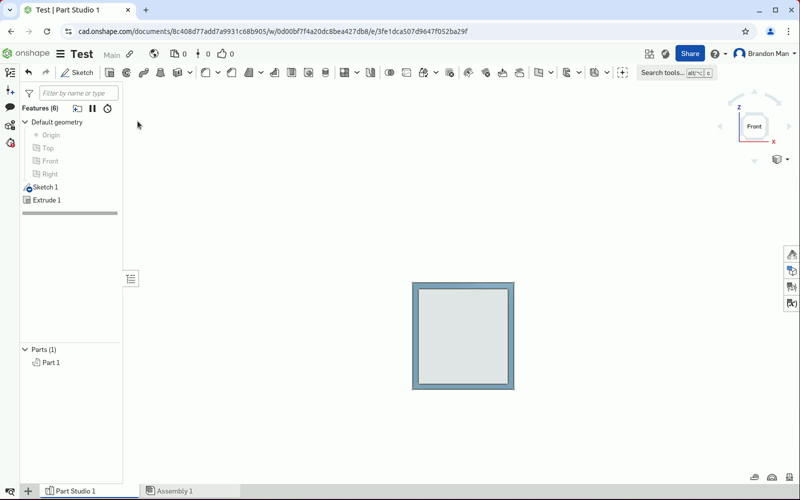
key(shift+h)
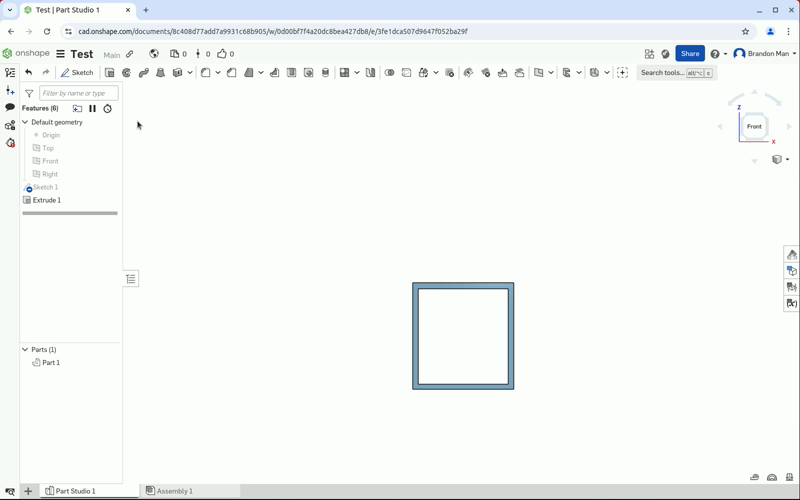
mouse_move(73, 189)
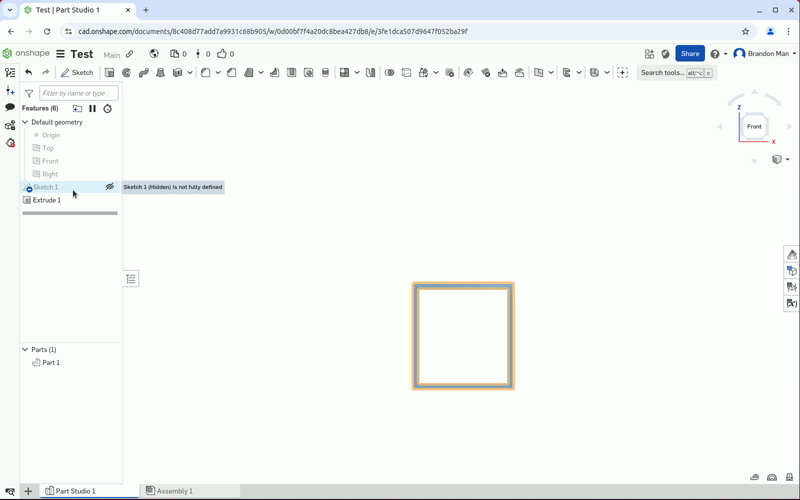
click(73, 189)
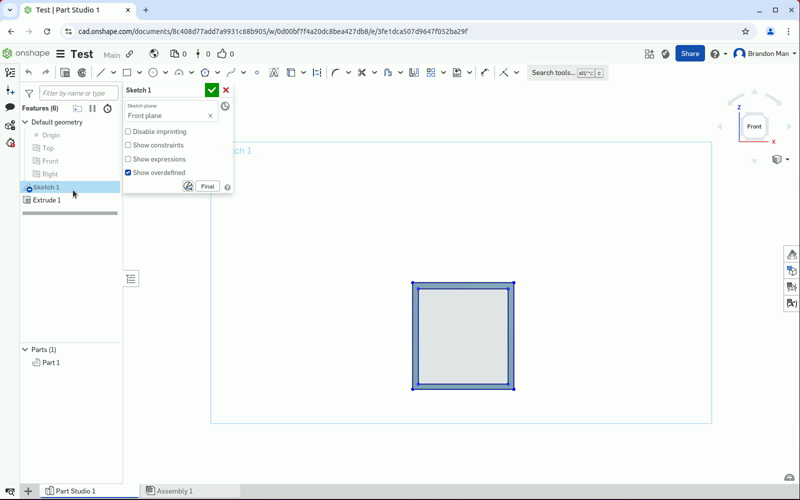
mouse_move(229, 92)
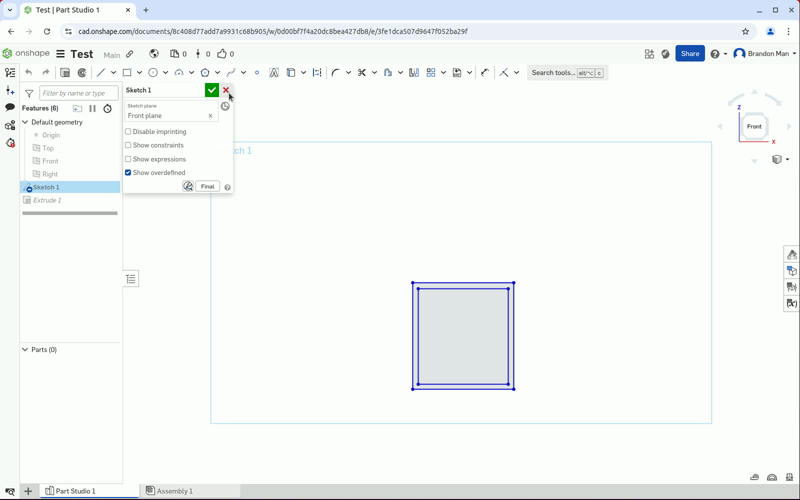
click(229, 92)
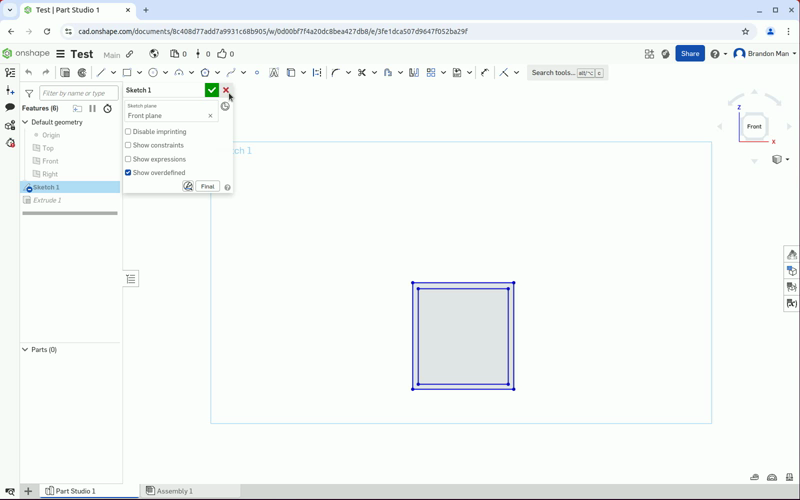
key(shift+s)
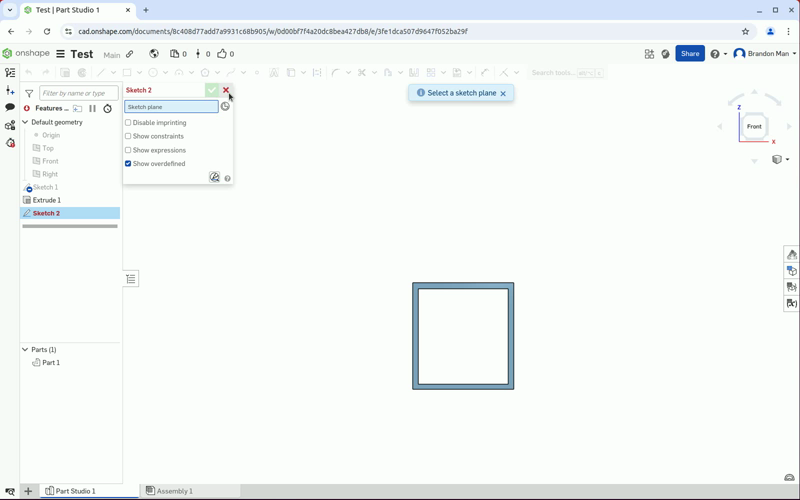
mouse_move(73, 163)
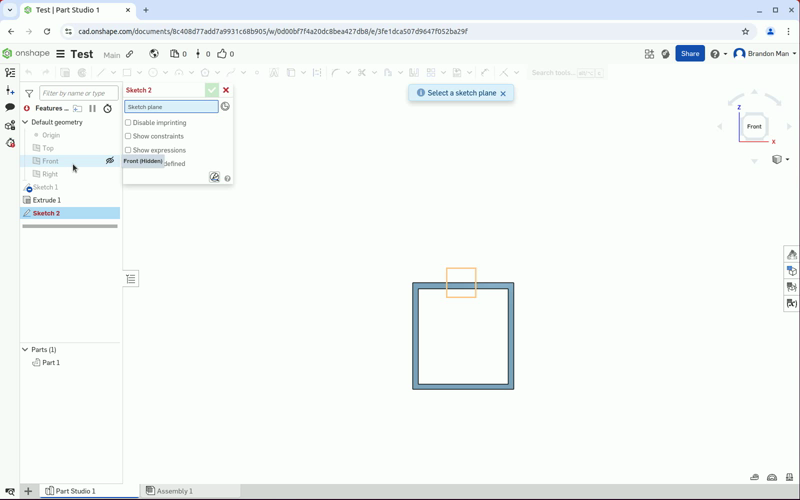
click(73, 163)
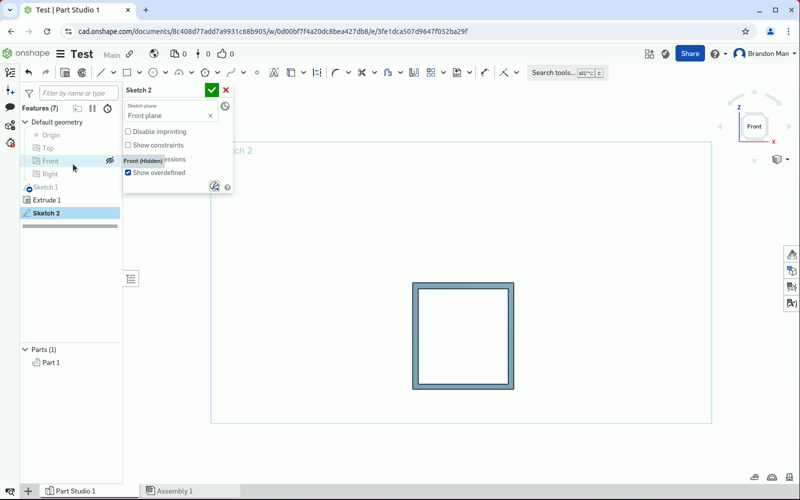
mouse_move(73, 352)
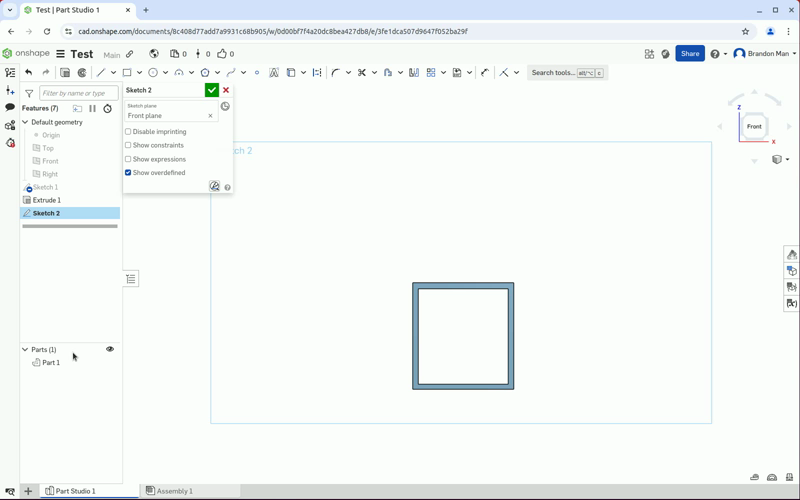
key(y)
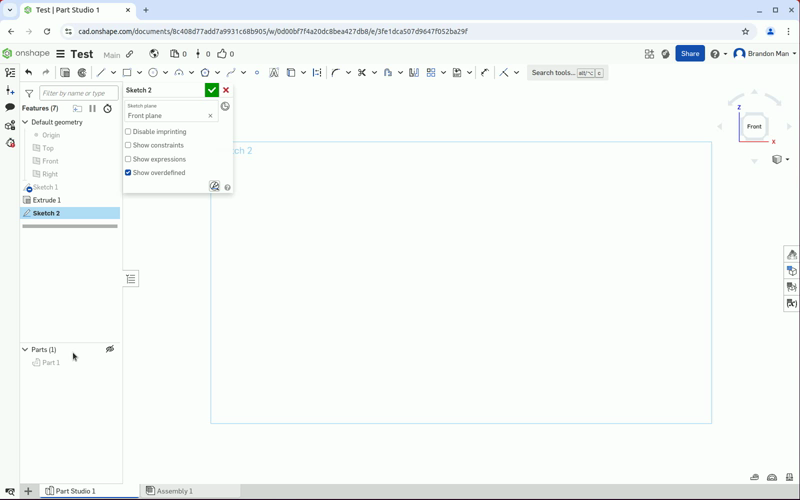
key(l)
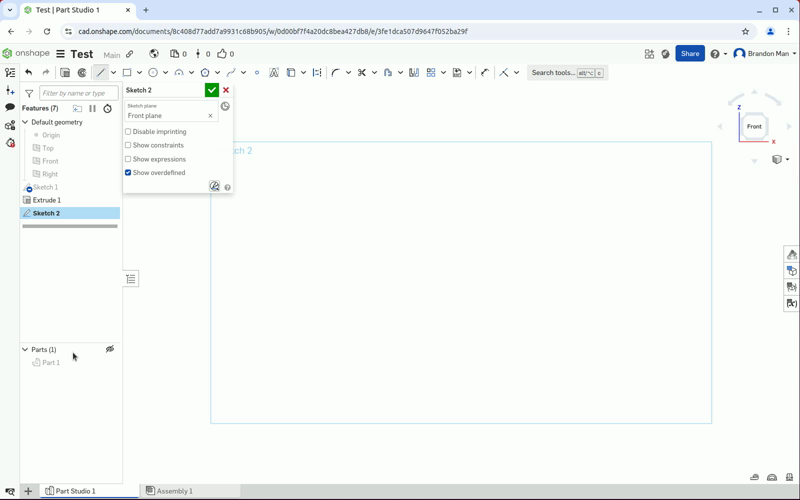
key_down(shift)
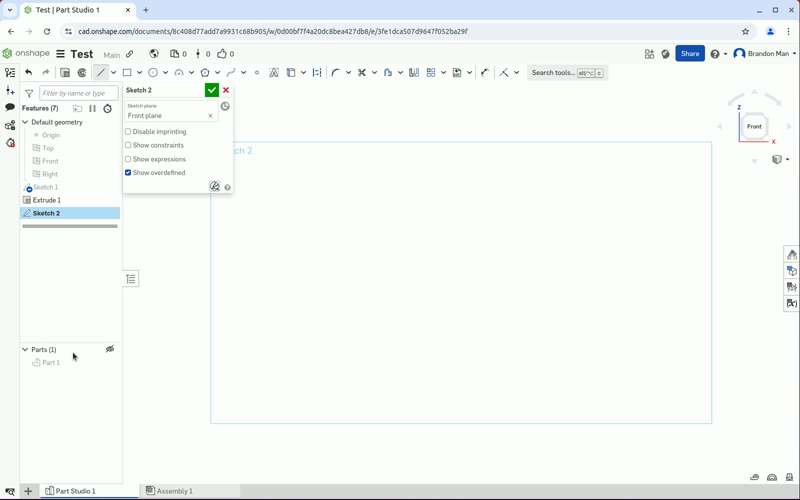
mouse_move(406, 395)
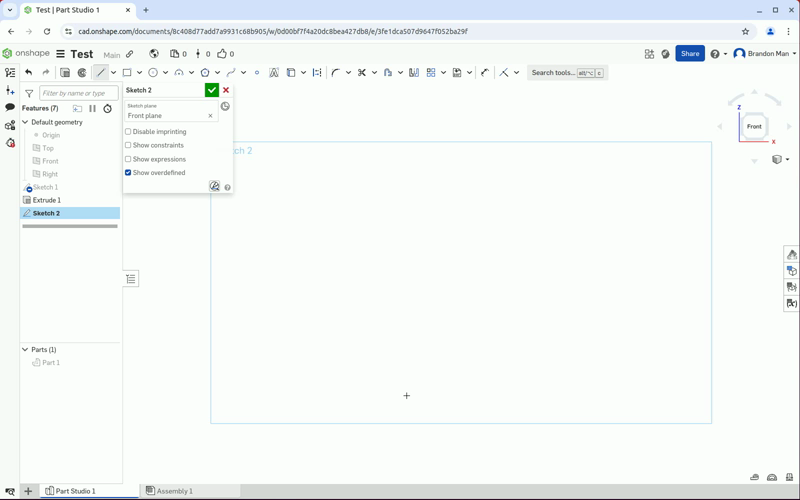
click(406, 395)
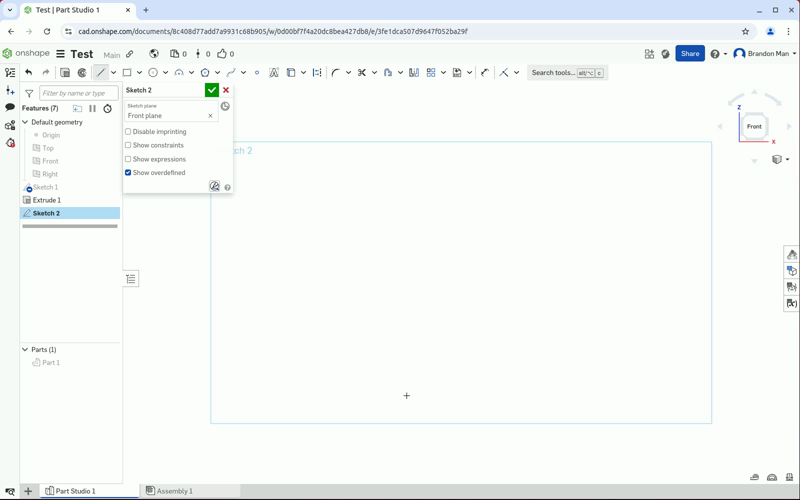
key_up(shift)
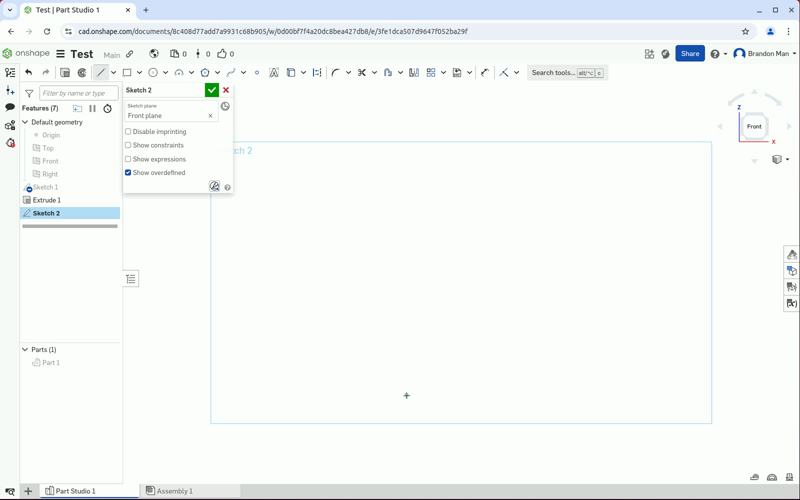
key_down(shift)
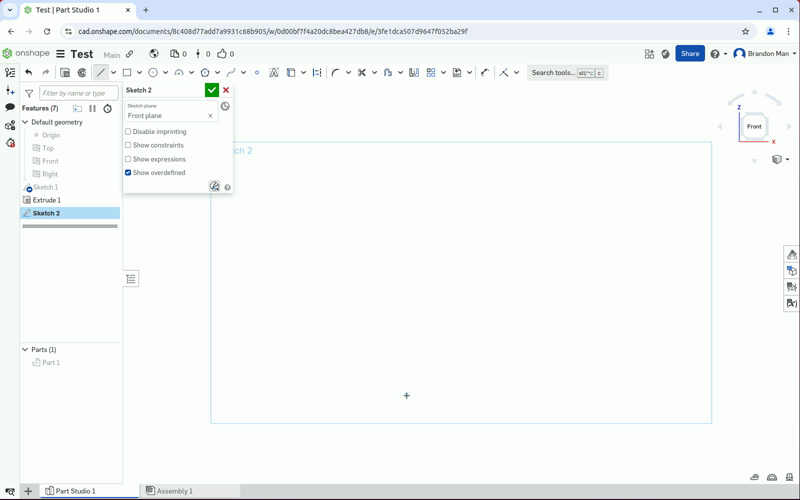
mouse_move(519, 395)
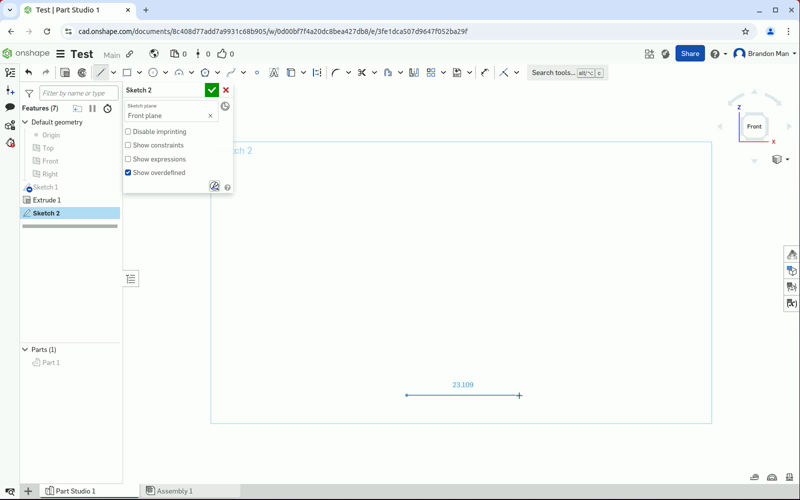
click(519, 395)
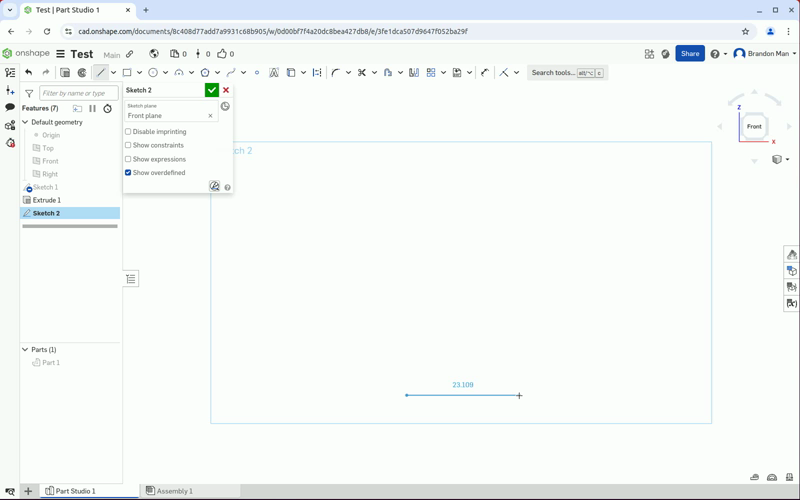
key_up(shift)
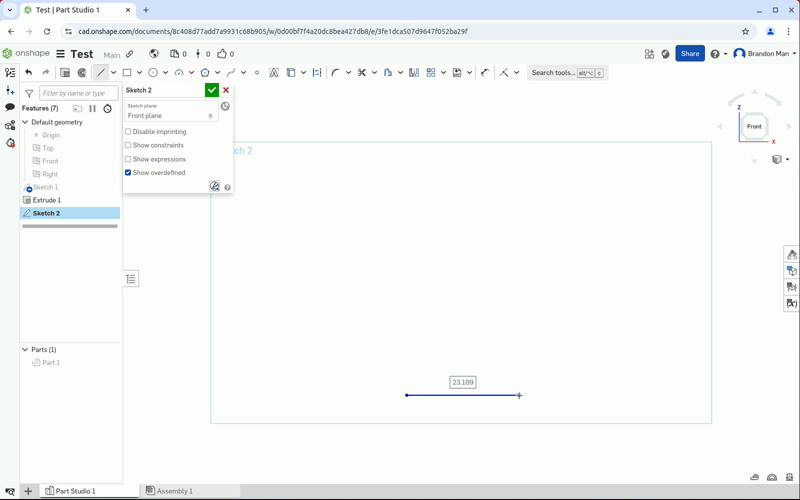
key_down(shift)
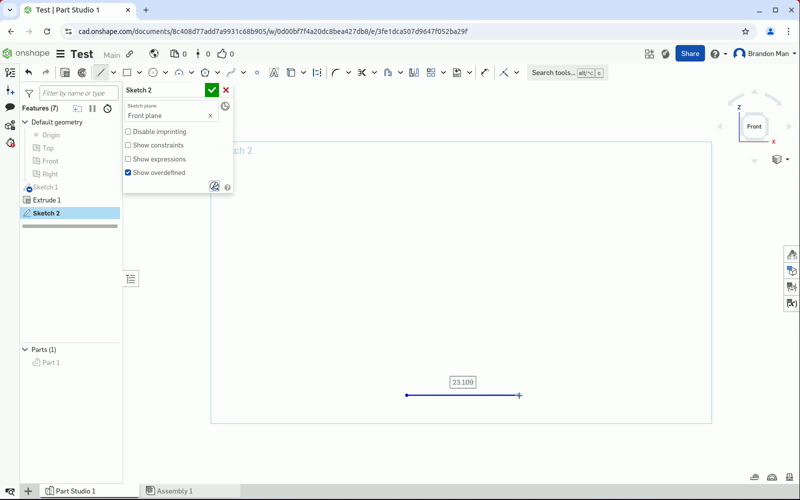
mouse_move(519, 278)
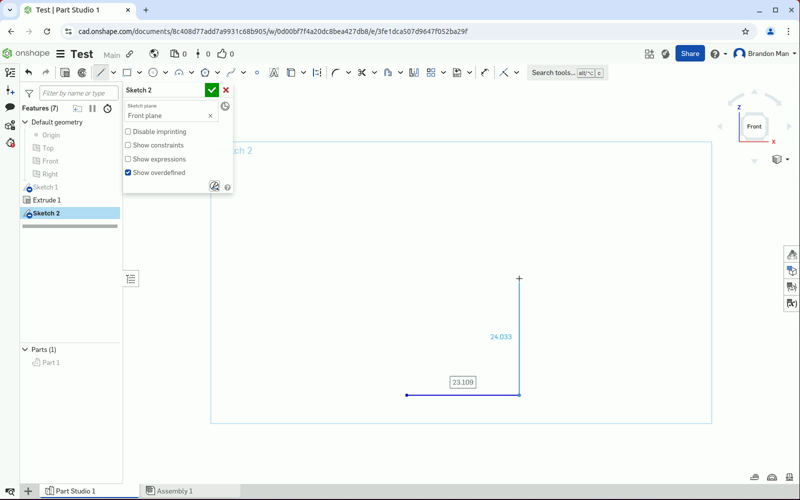
click(519, 278)
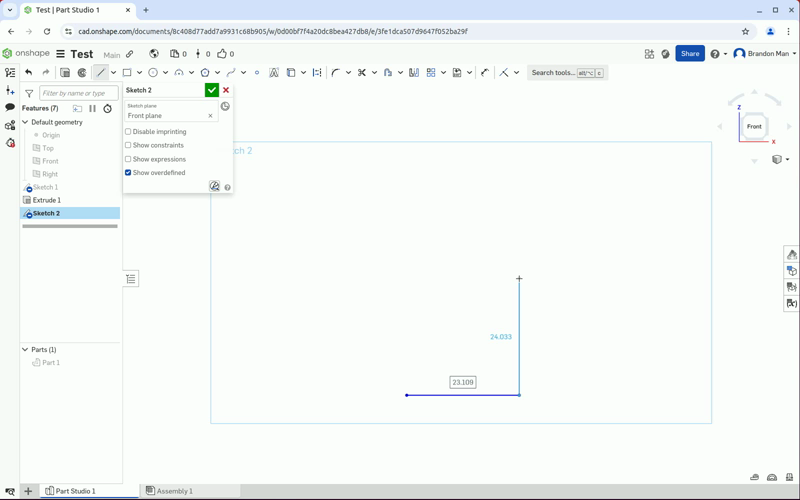
key_up(shift)
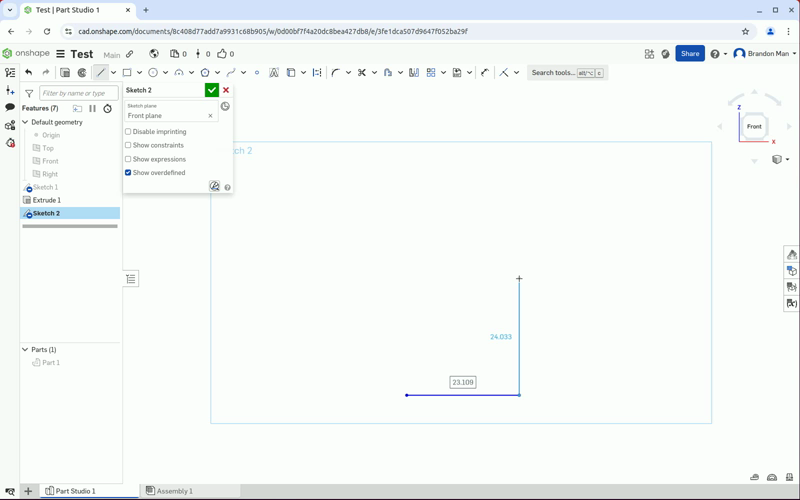
key_down(shift)
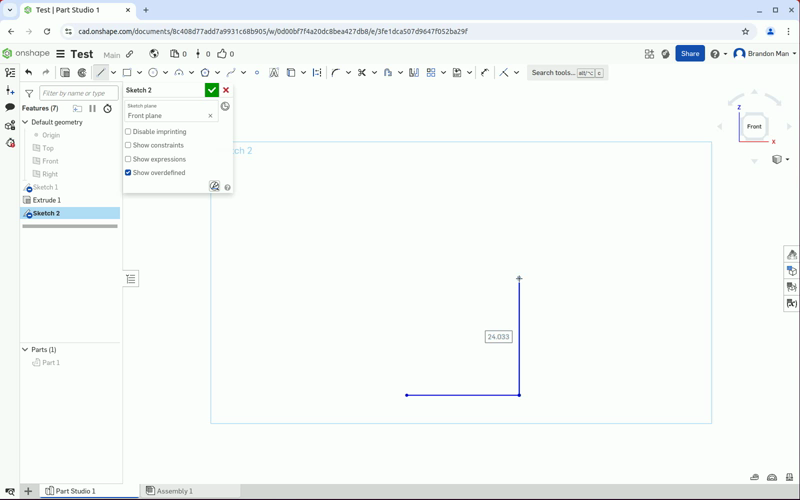
mouse_move(406, 278)
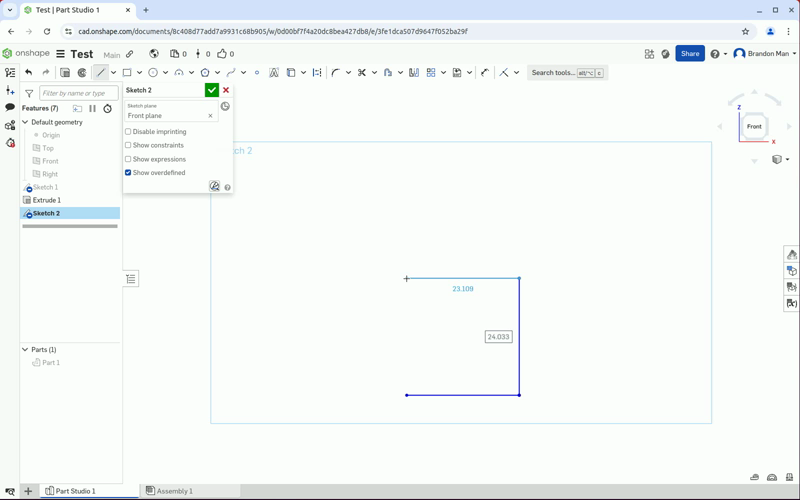
click(406, 278)
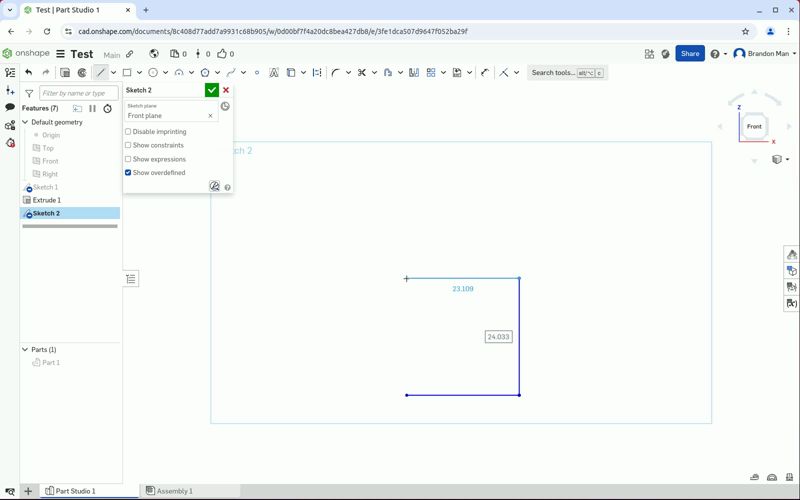
key_up(shift)
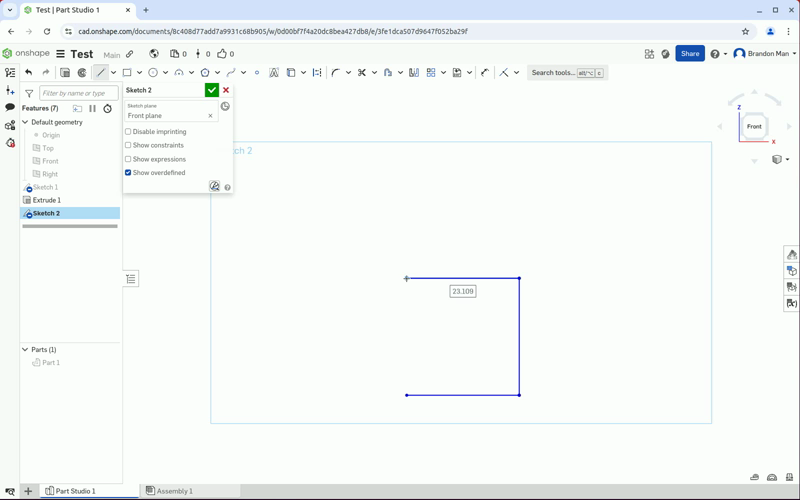
key_down(shift)
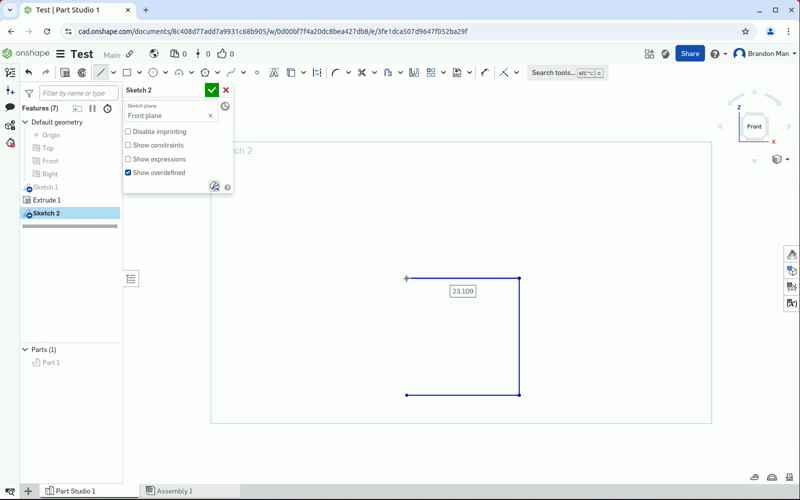
mouse_move(406, 395)
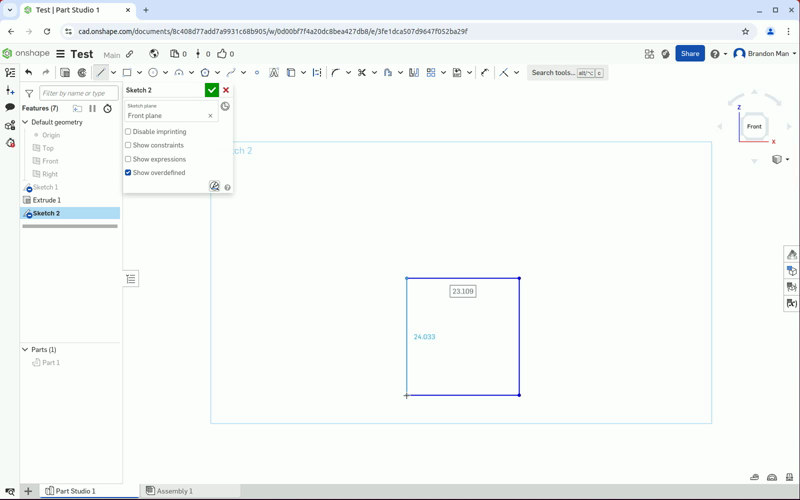
key_up(shift)
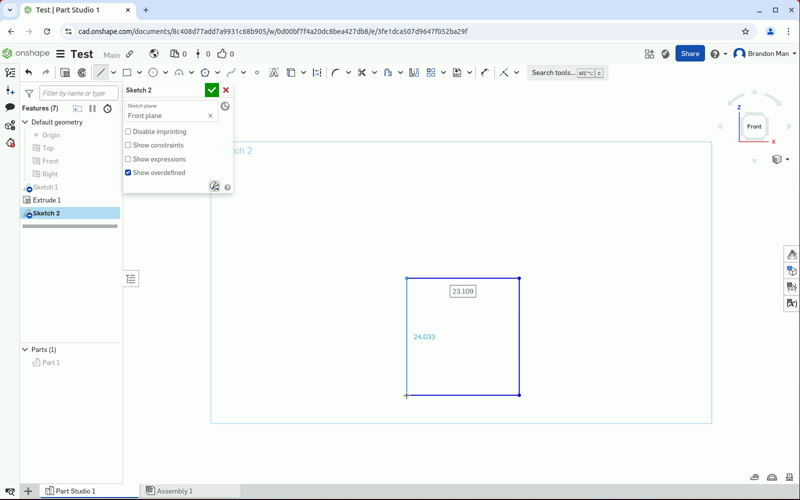
click(406, 395)
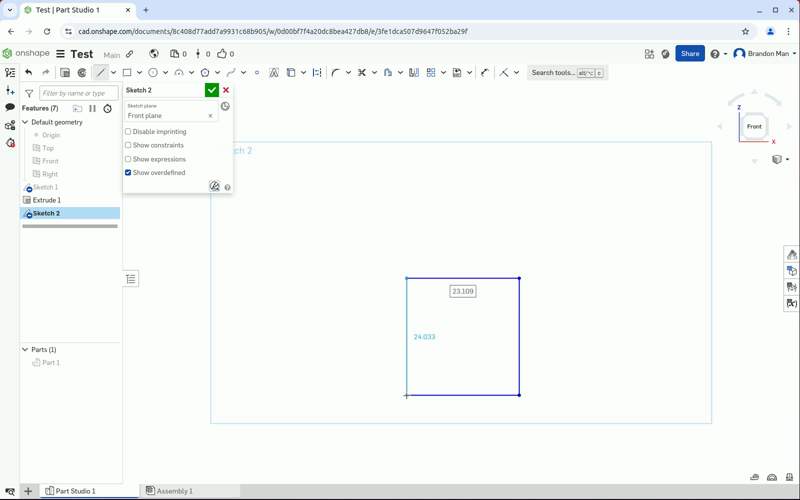
key(esc)
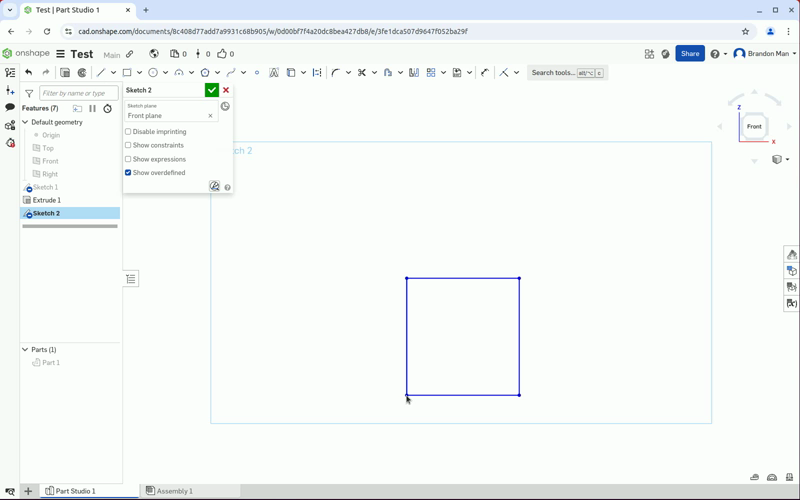
mouse_move(447, 357)
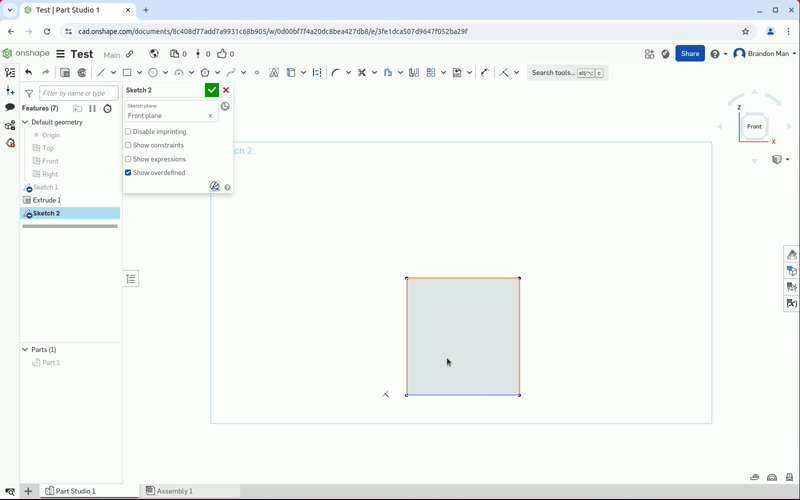
click(447, 357)
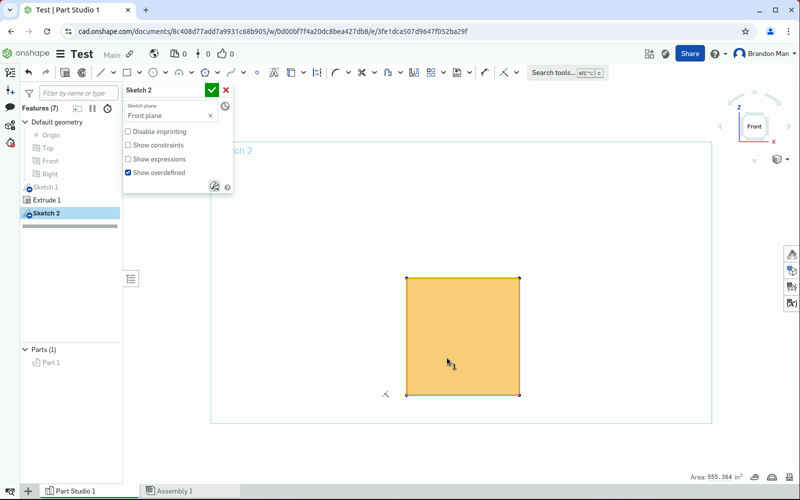
mouse_move(73, 352)
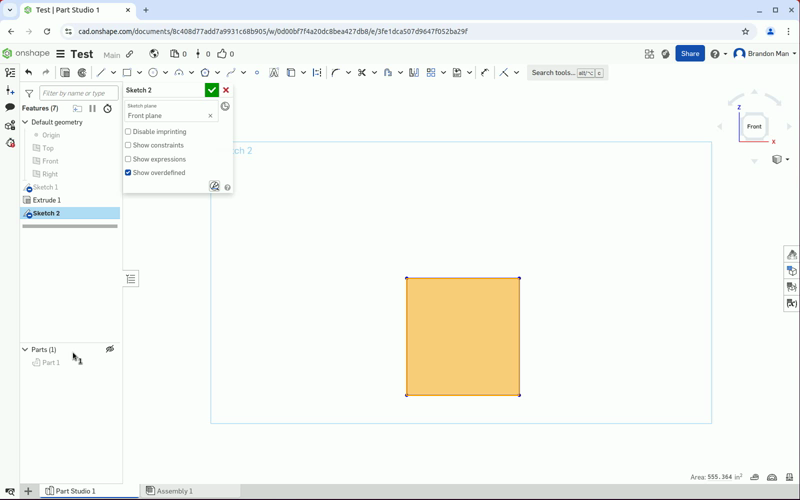
key(shift+y)
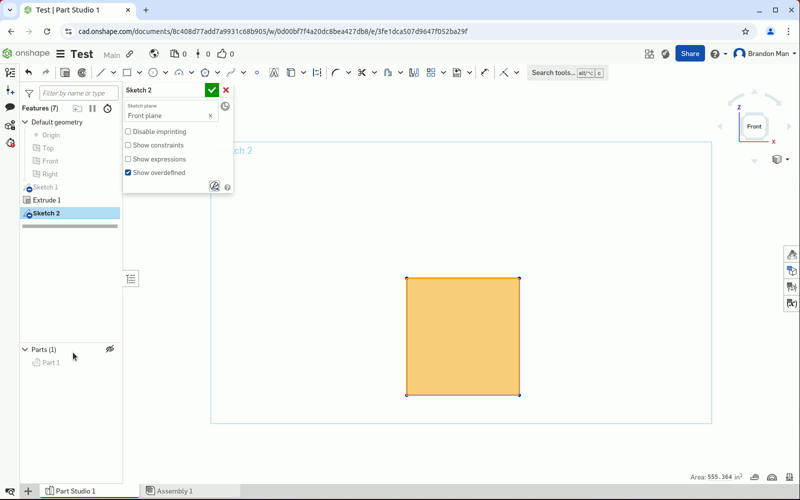
key(shift+e)
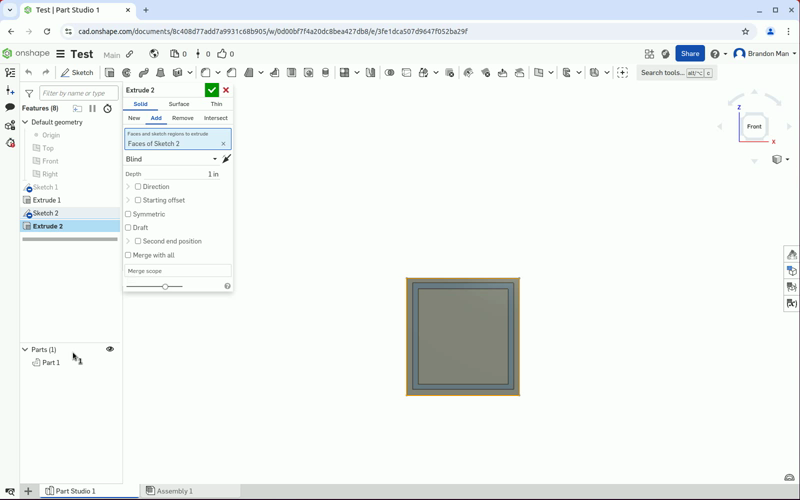
mouse_move(143, 106)
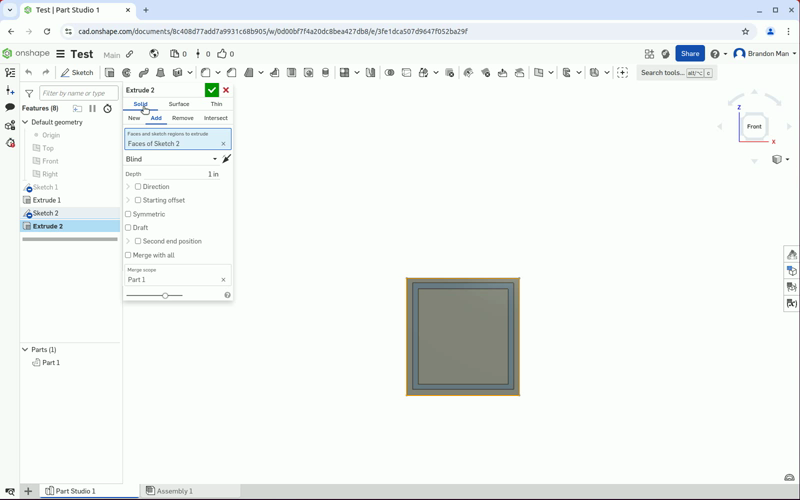
click(143, 106)
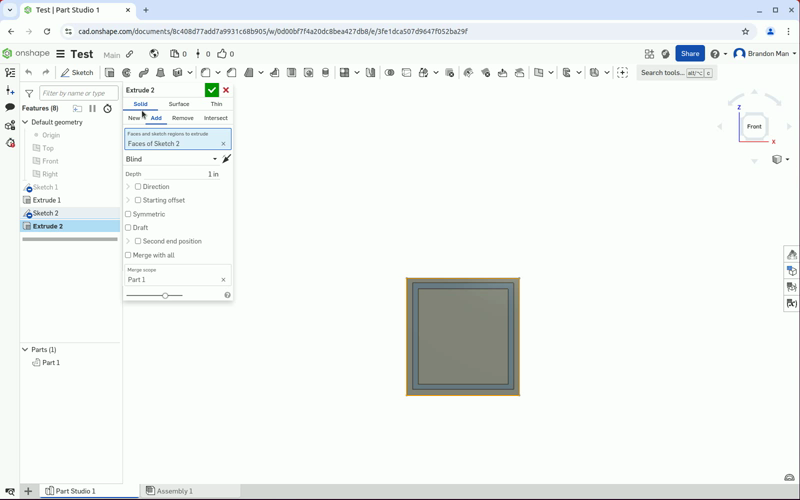
mouse_move(137, 120)
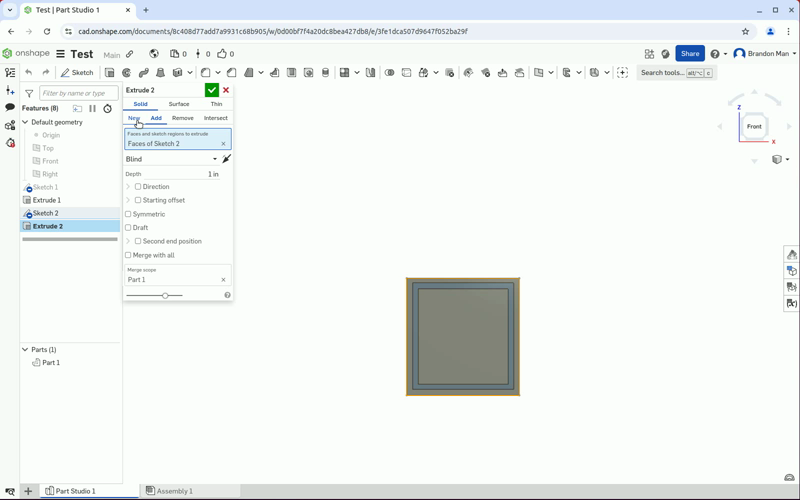
click(137, 120)
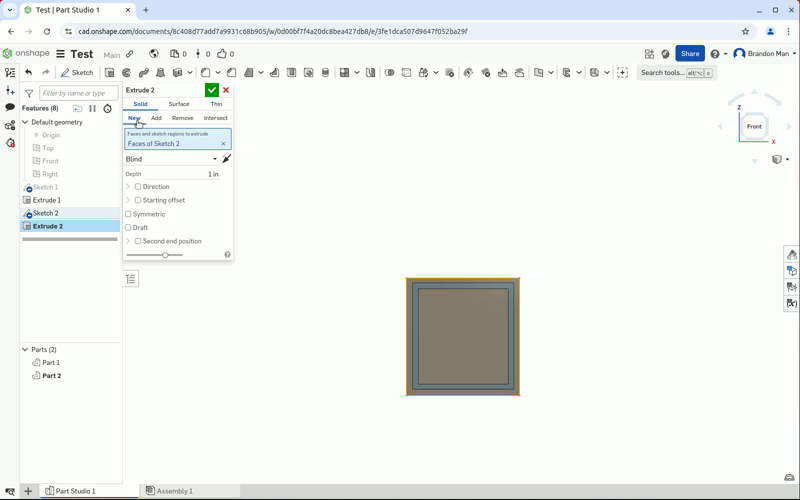
key(tab, 4)
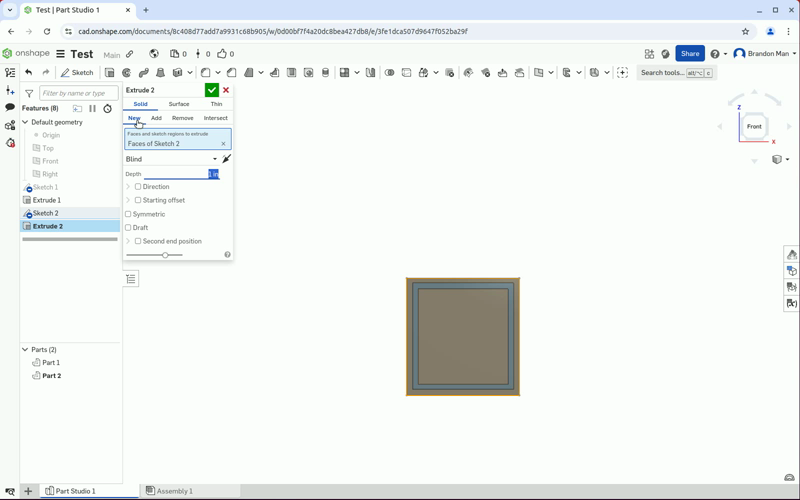
text(-1.204)
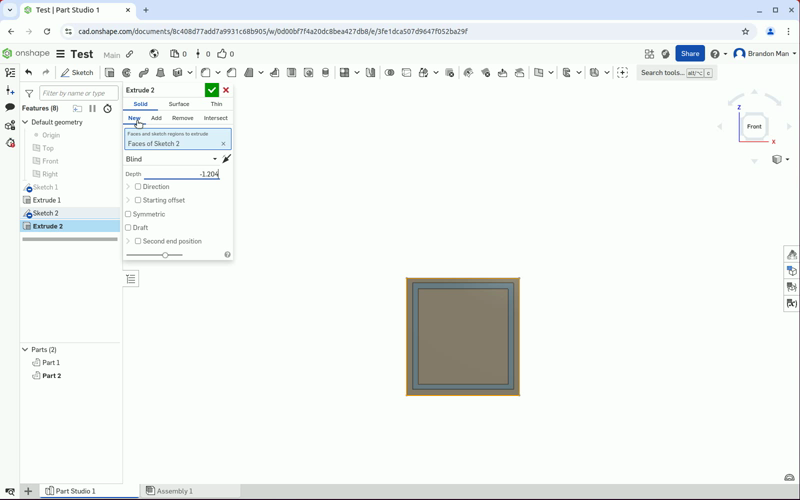
key(enter)
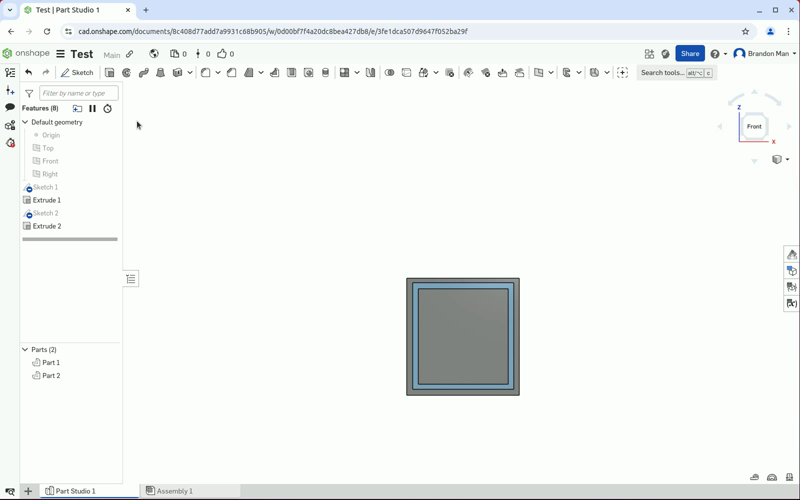
key(shift+h)
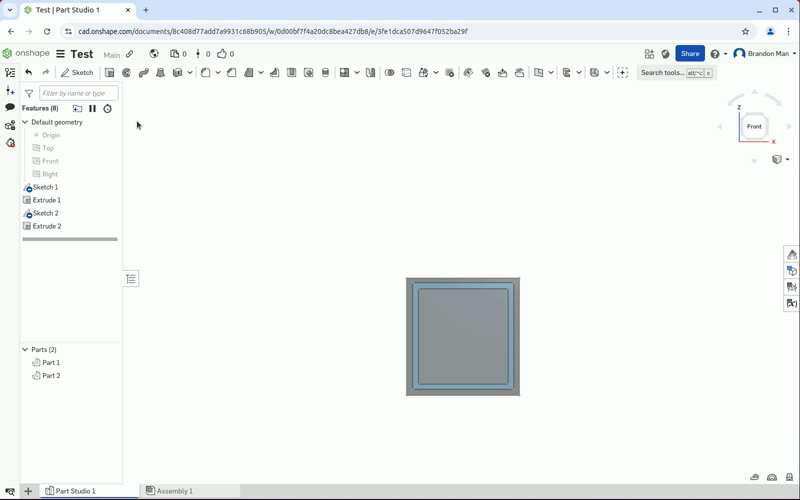
key(shift+h)
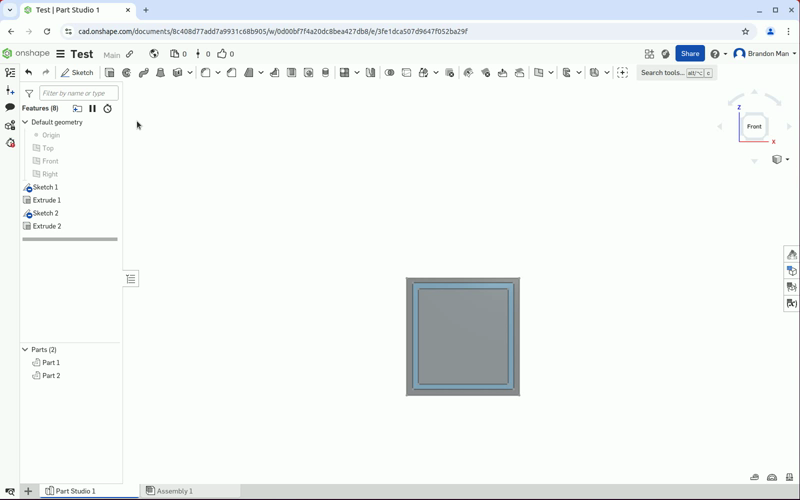
key(shift+7)
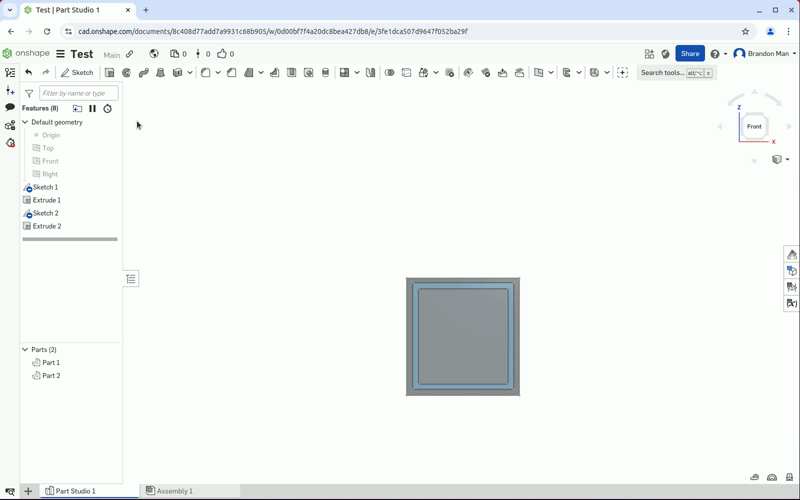
key(left, 2)
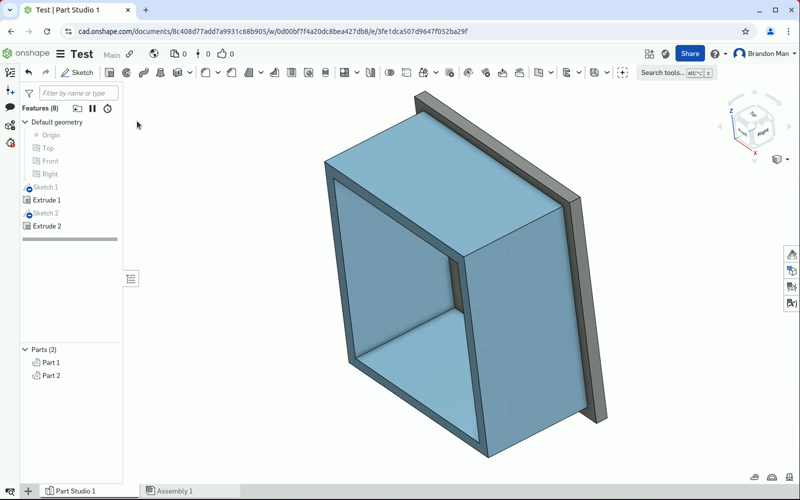
key(down, 2)
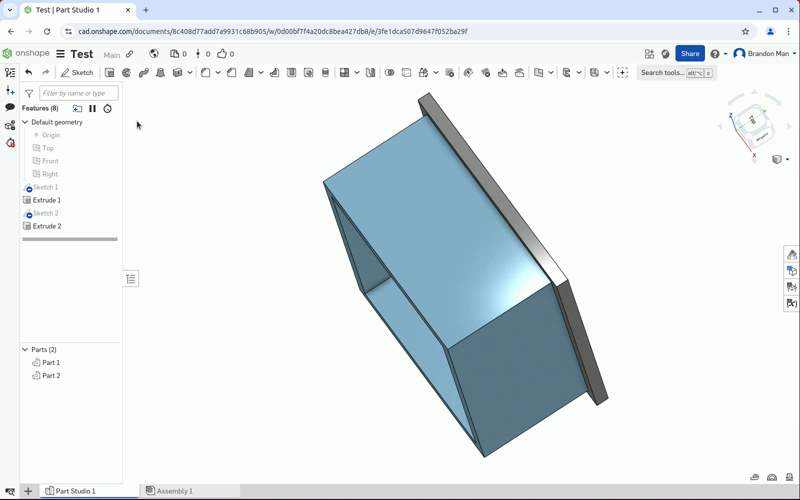
key(up, 2)
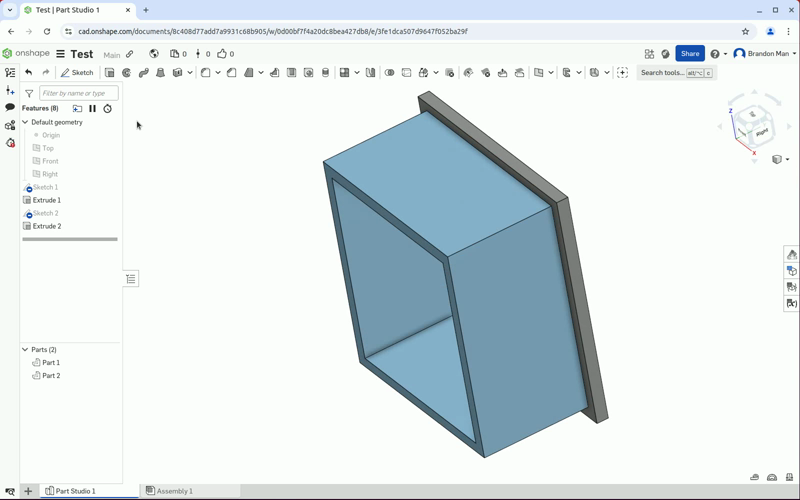
key(right, 2)
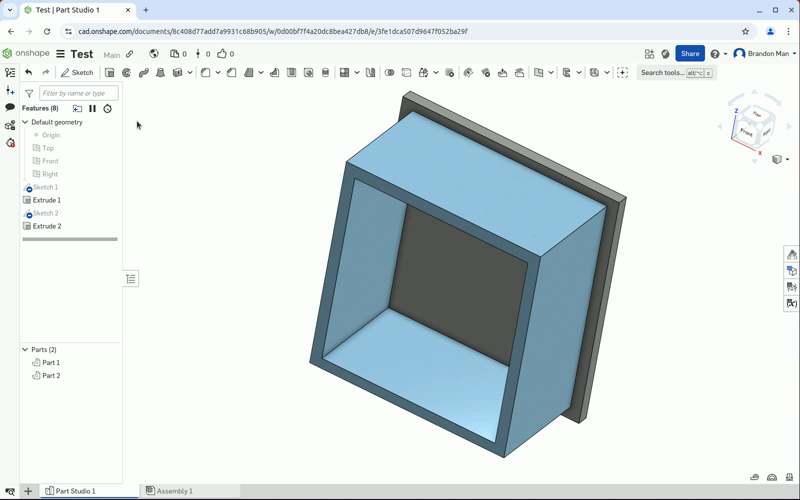
mouse_move(73, 189)
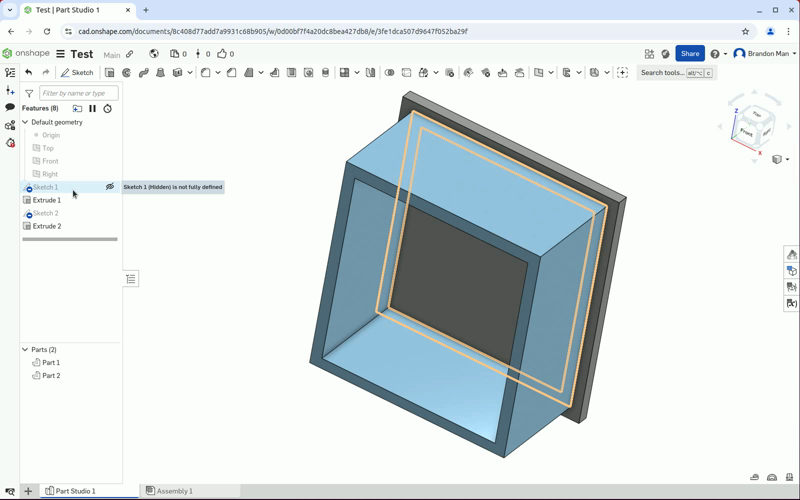
click(73, 189)